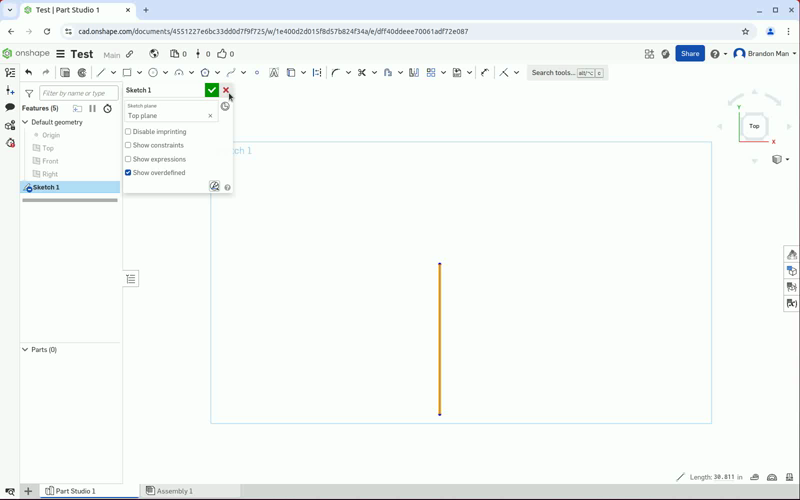
key(shift+h)
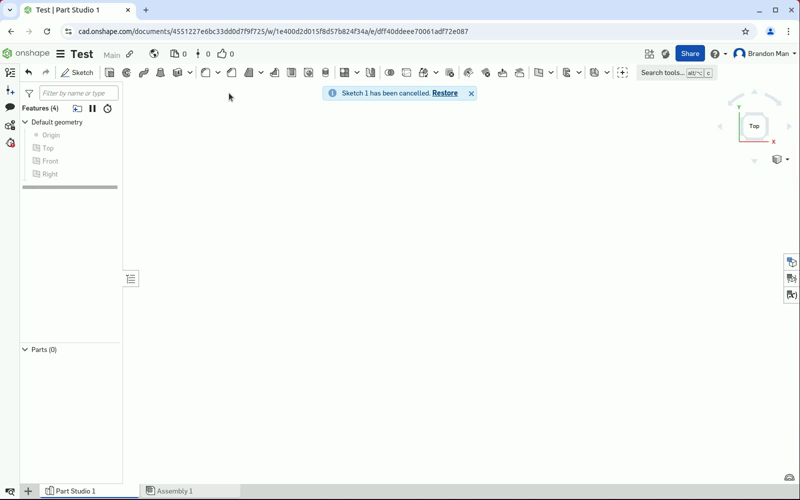
mouse_move(73, 352)
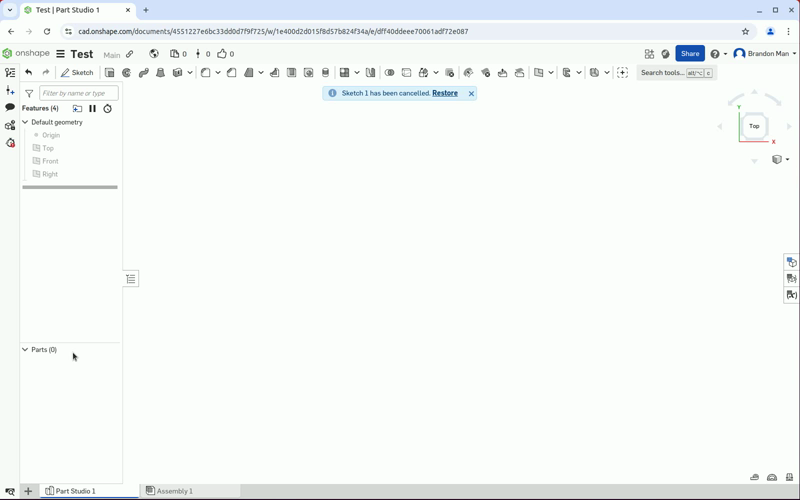
key(y)
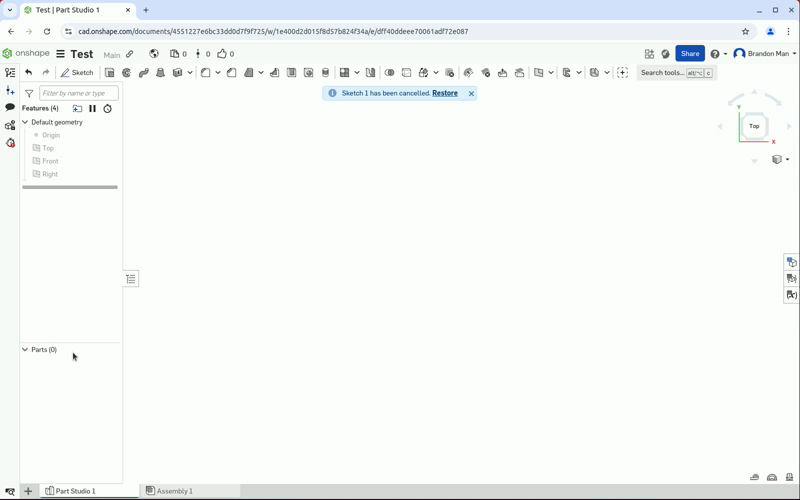
key(shift+p)
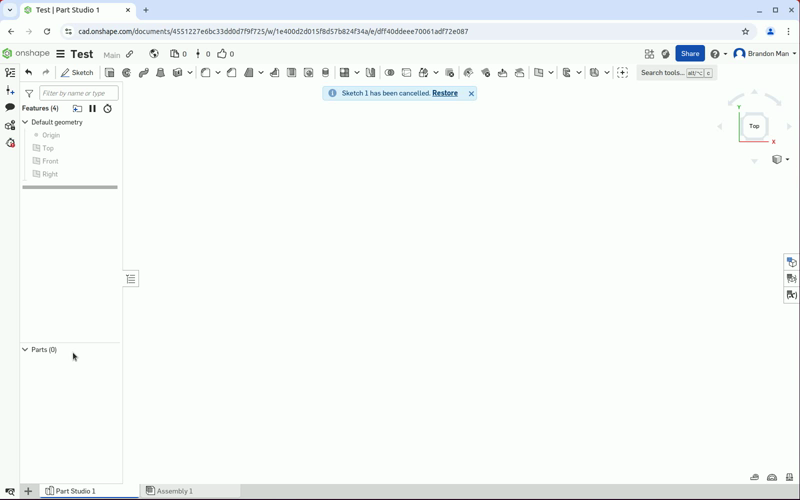
key(space)
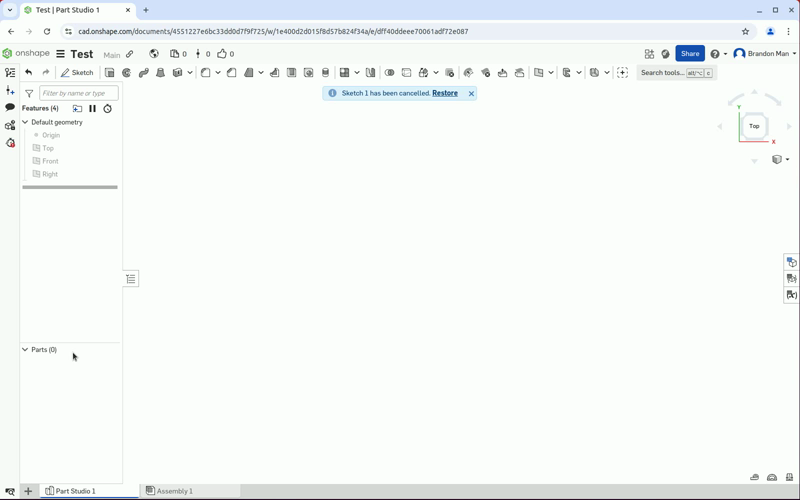
key_down(shift)
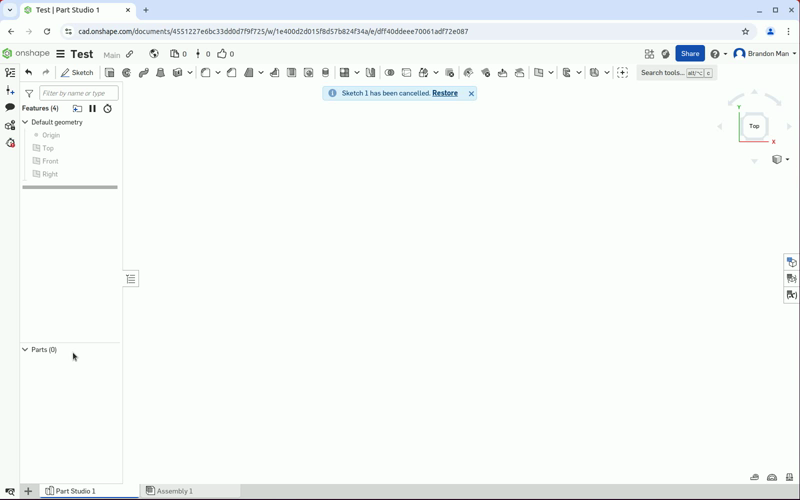
key(up)
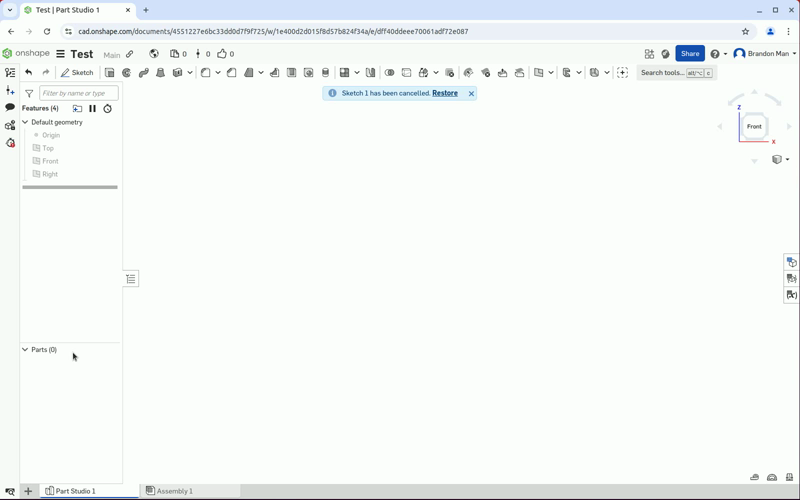
key_up(shift)
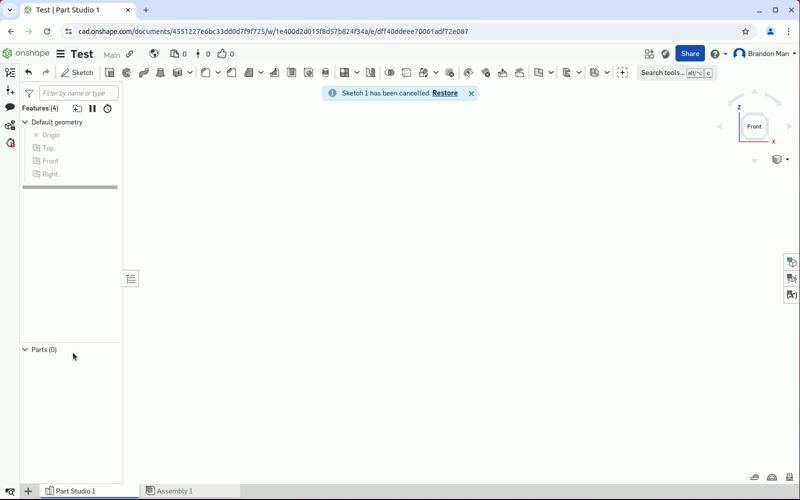
key(space)
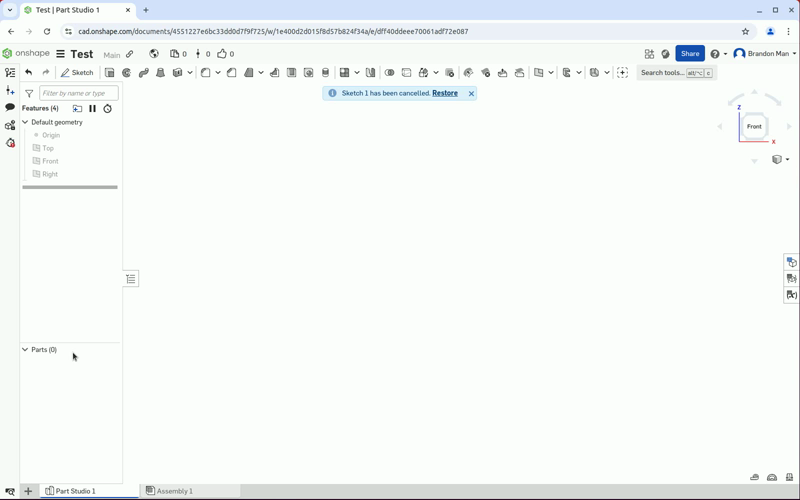
key_down(shift)
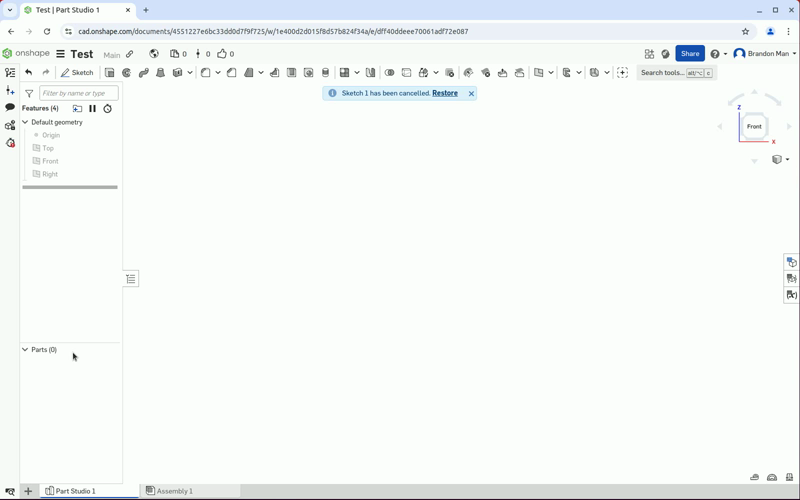
key(left)
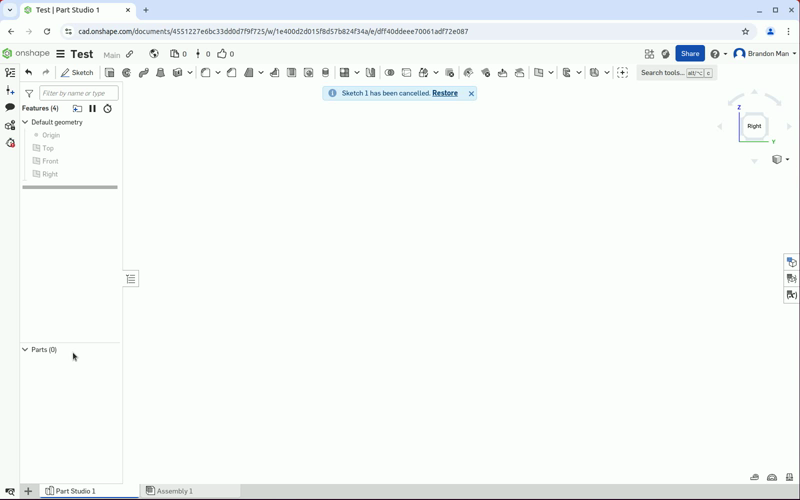
key_up(shift)
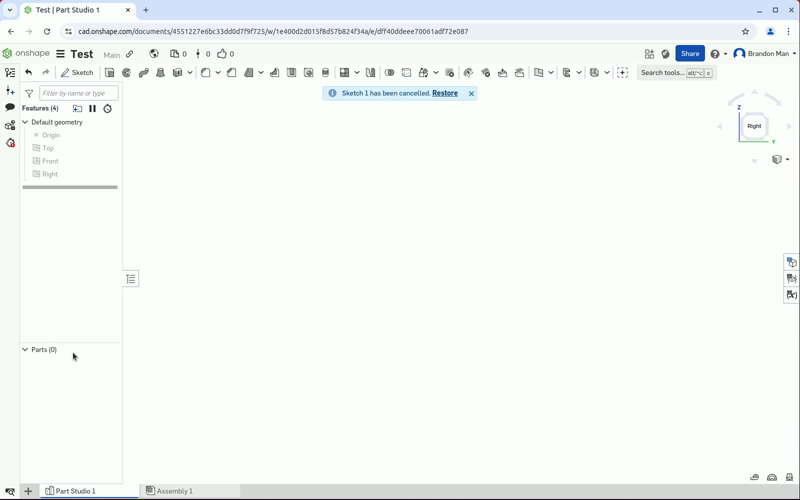
mouse_move(73, 352)
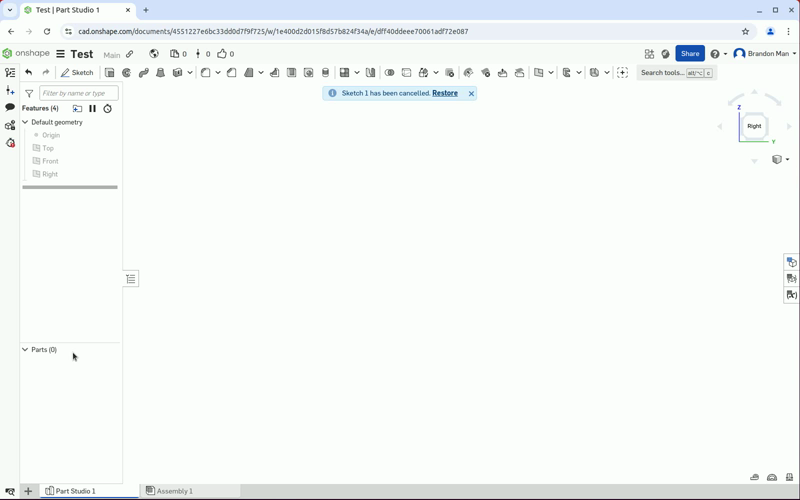
key(shift+y)
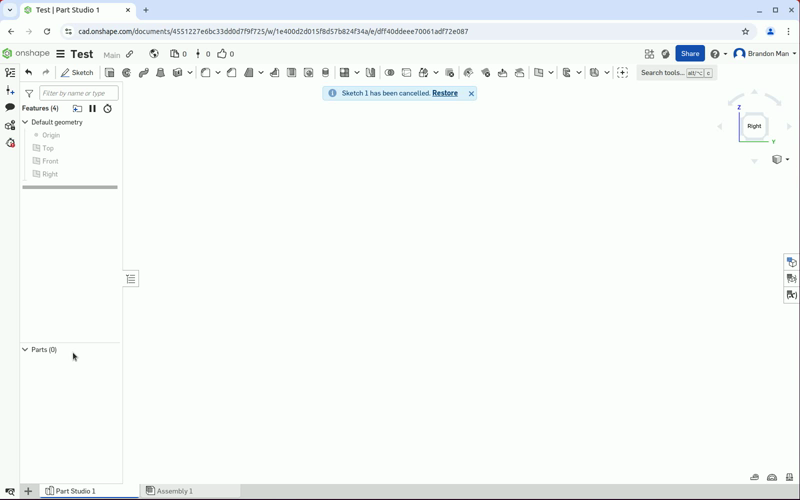
key(shift+s)
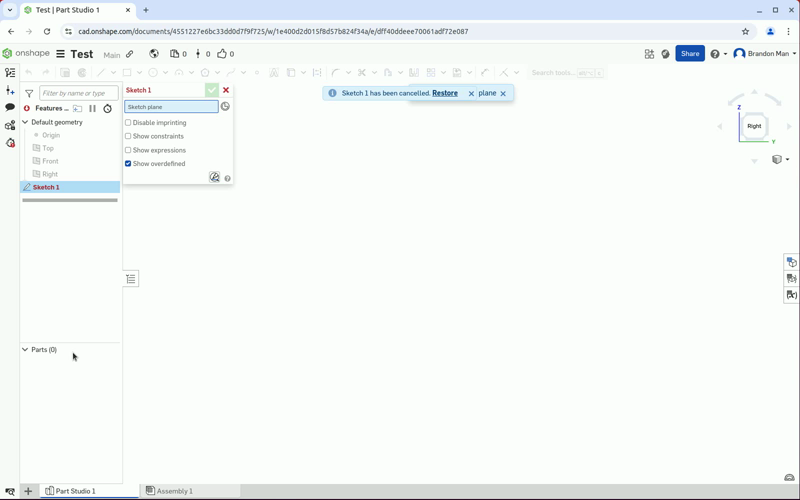
mouse_move(73, 176)
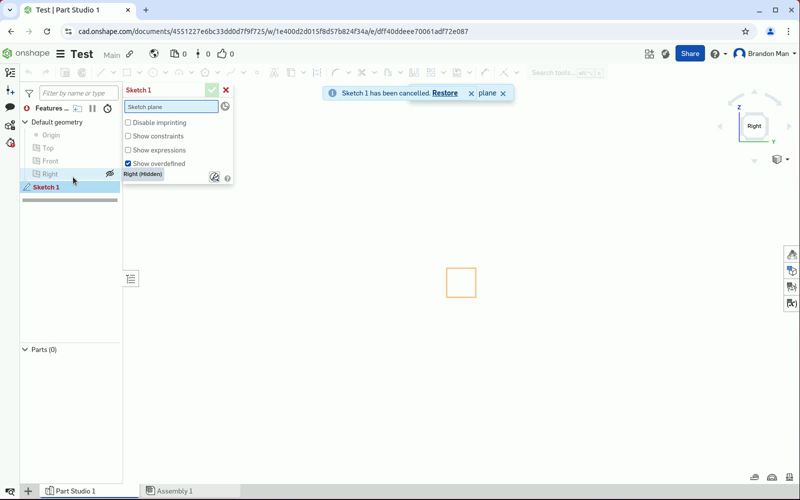
click(73, 176)
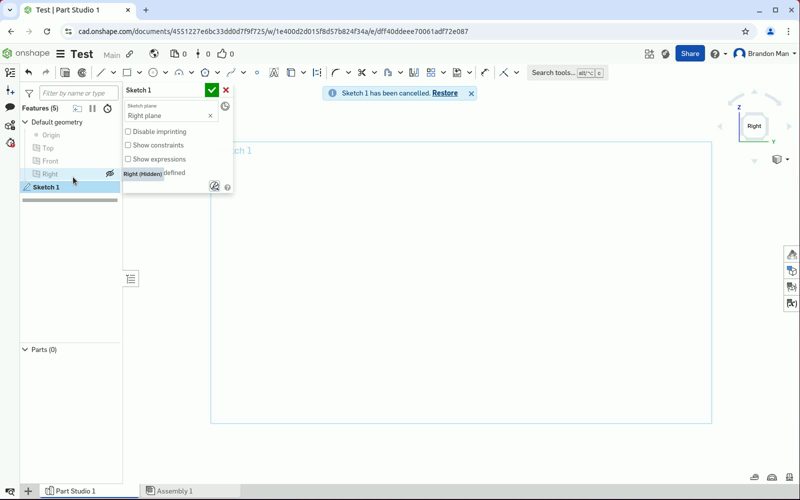
mouse_move(73, 352)
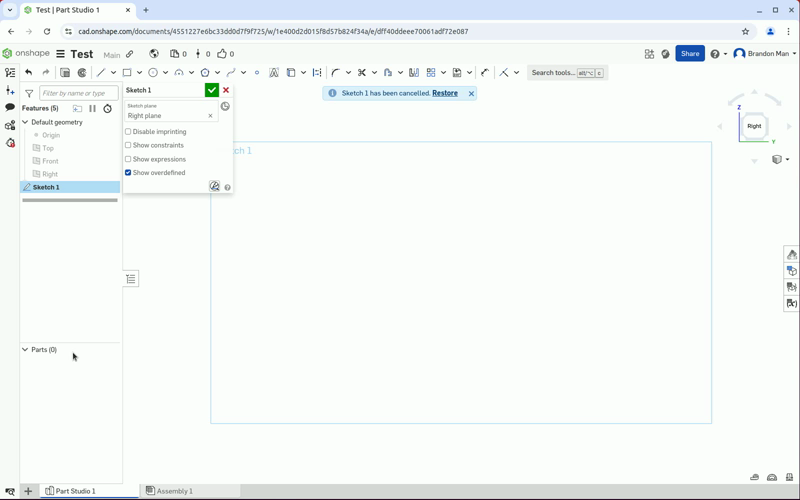
key(y)
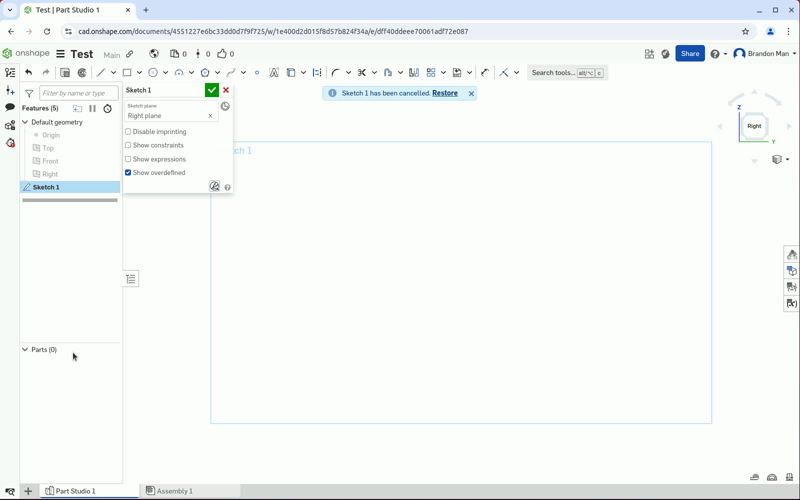
key(l)
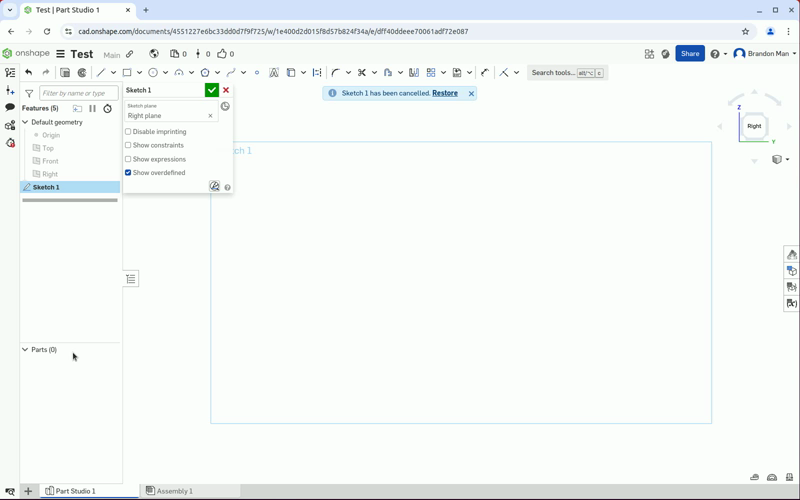
key_down(shift)
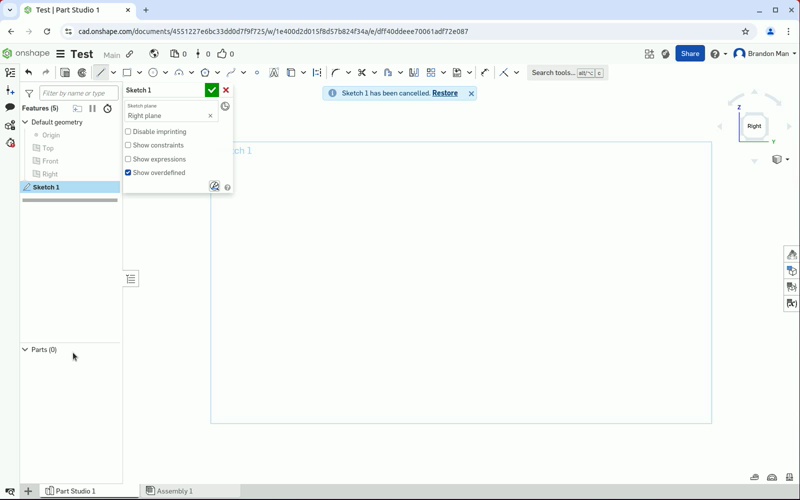
mouse_move(460, 282)
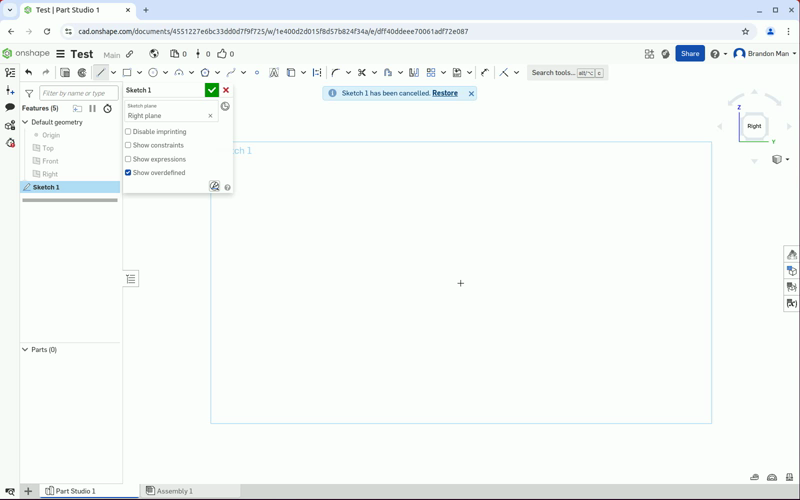
click(460, 282)
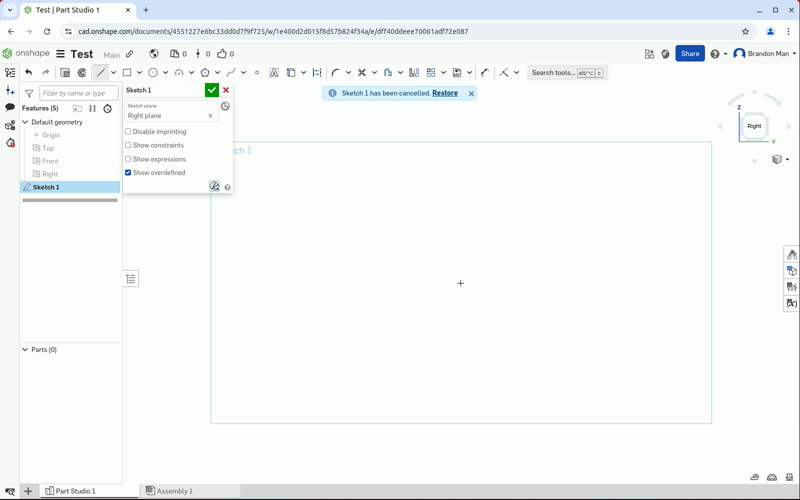
key_up(shift)
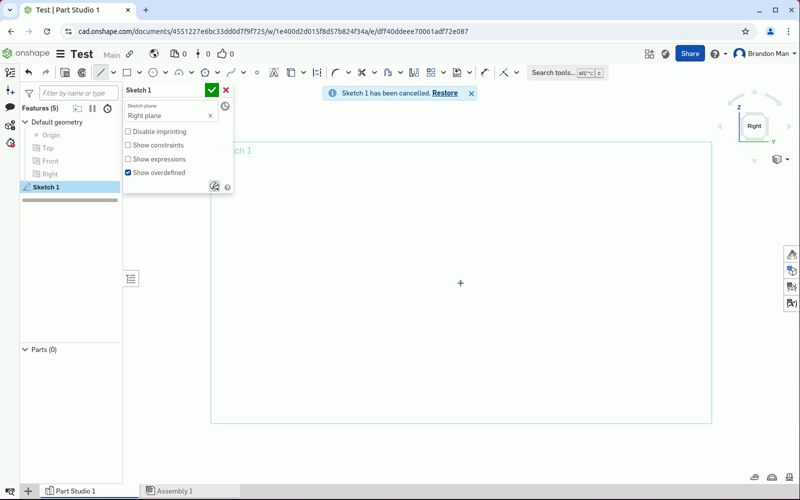
key_down(shift)
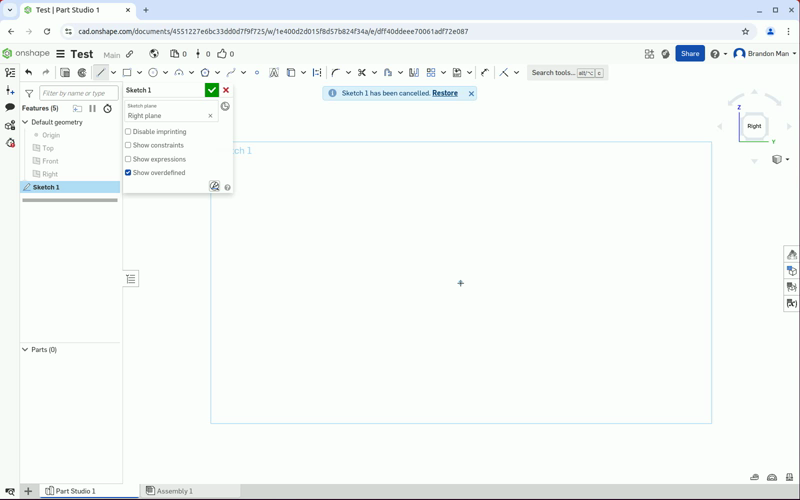
mouse_move(573, 282)
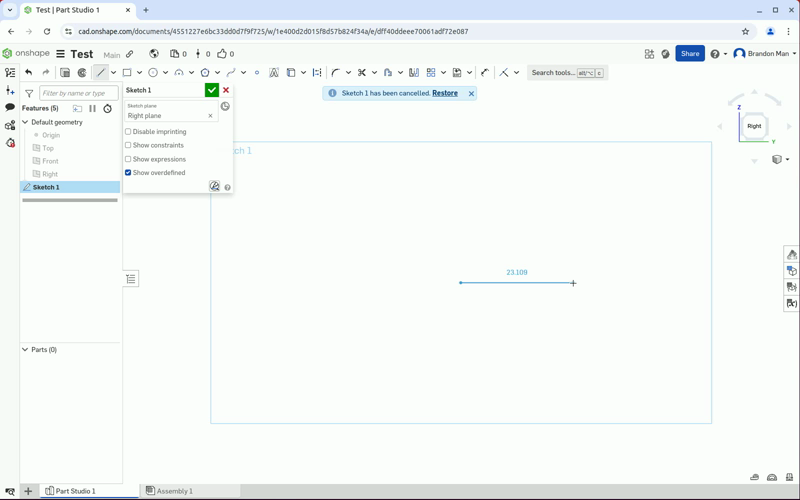
click(573, 282)
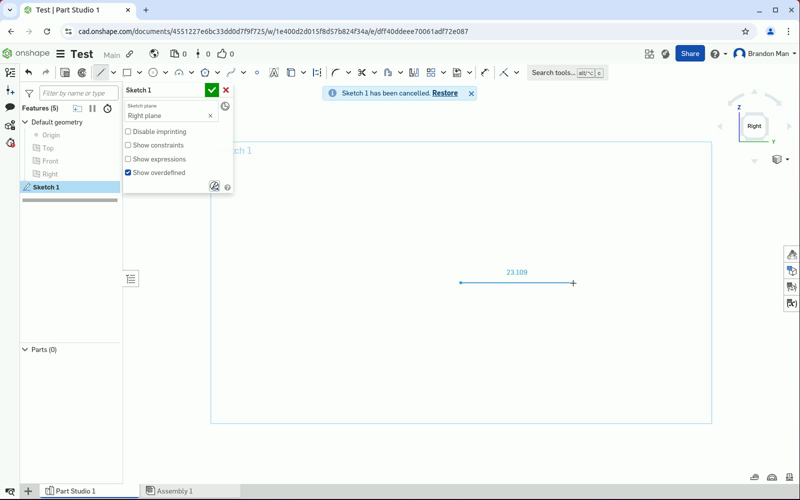
key_up(shift)
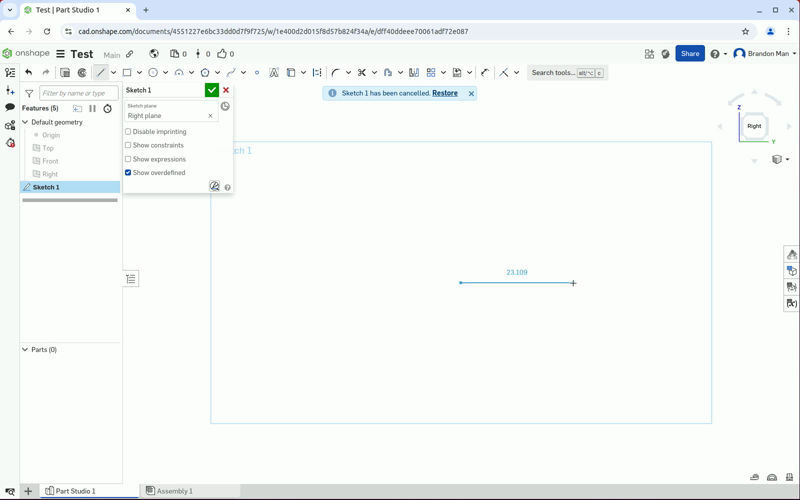
key_down(shift)
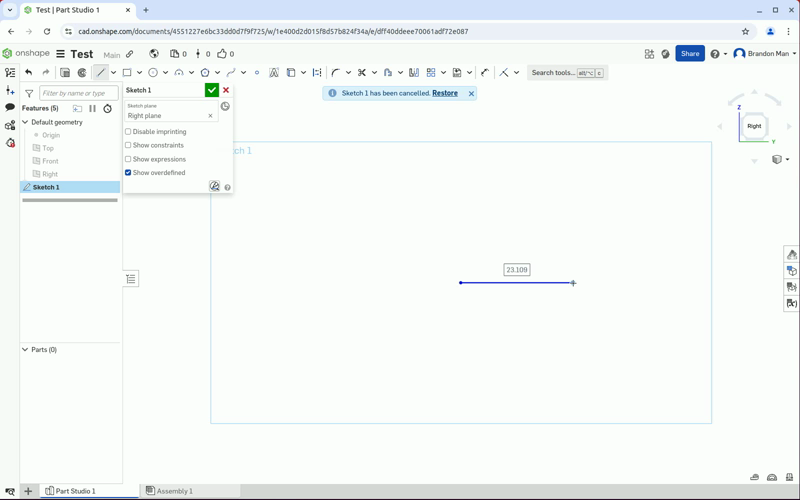
mouse_move(589, 282)
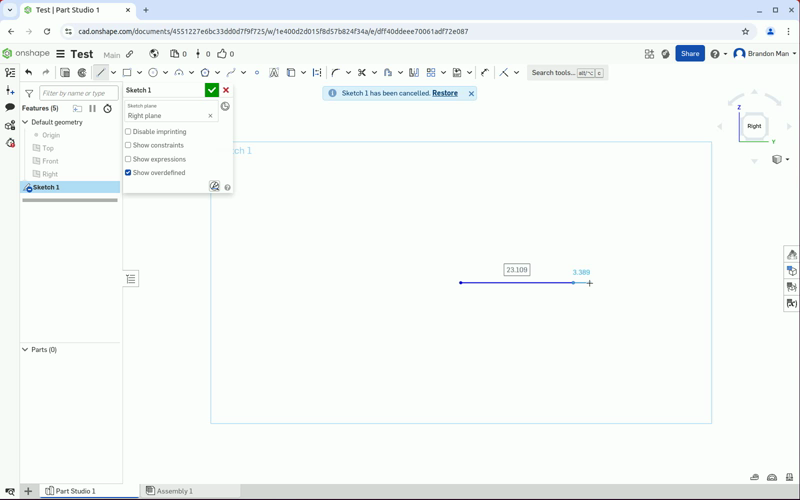
mouse_move(573, 260)
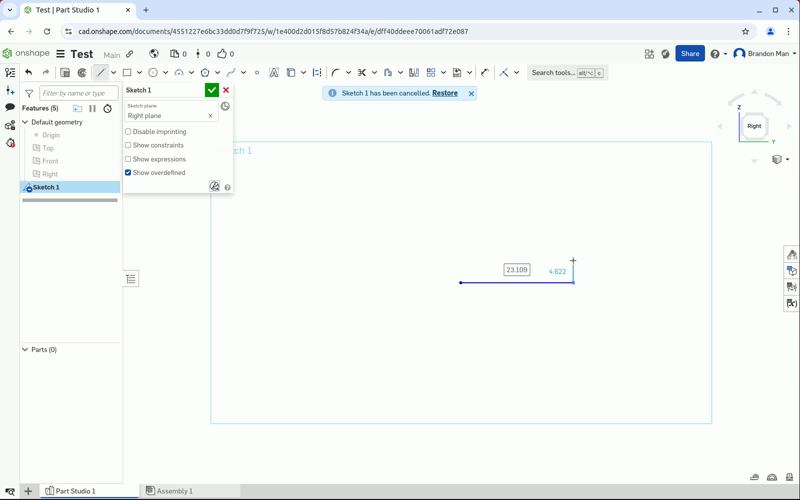
click(573, 260)
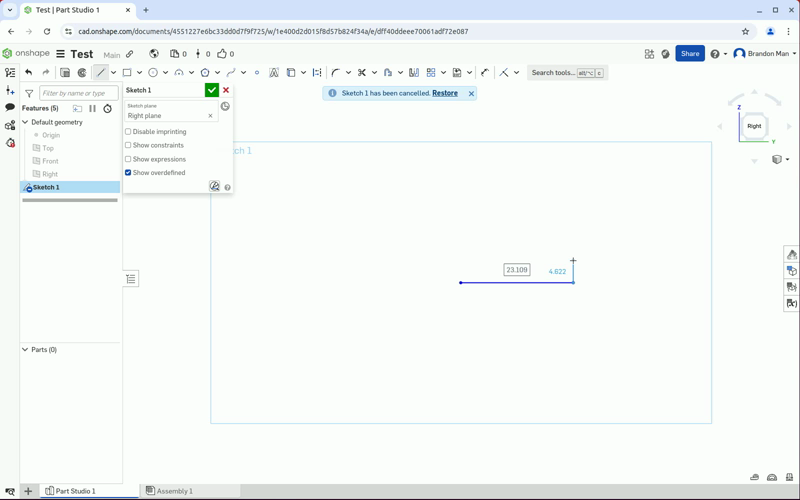
key_up(shift)
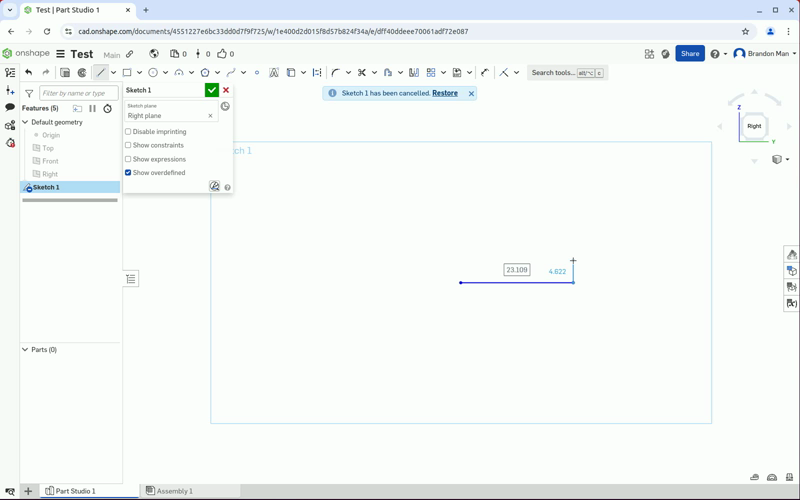
key_down(shift)
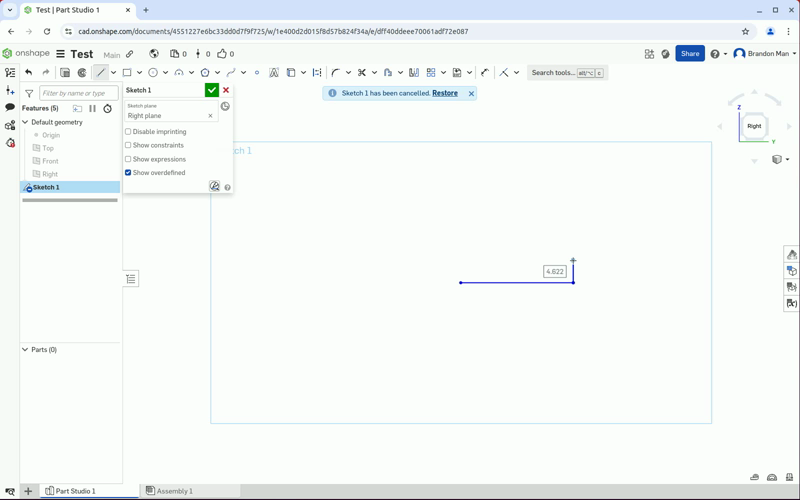
mouse_move(460, 260)
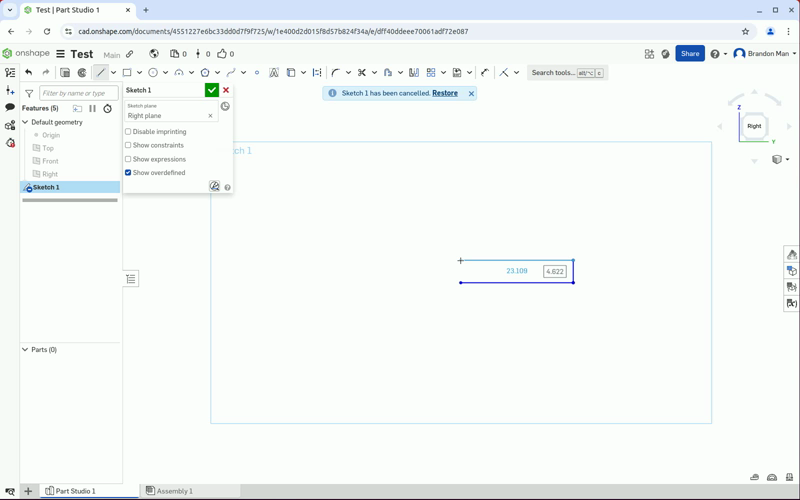
click(460, 260)
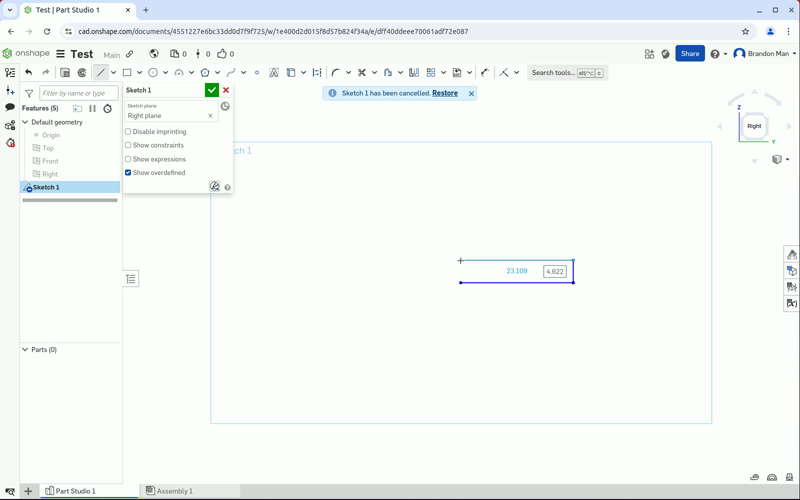
key_up(shift)
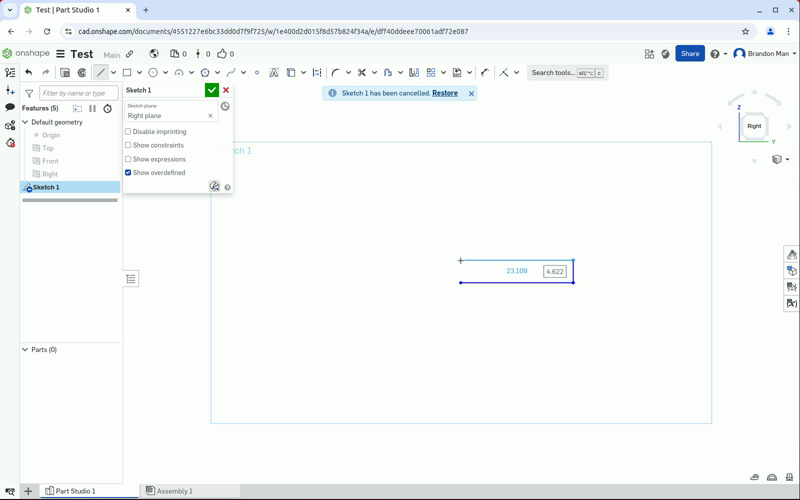
mouse_move(490, 260)
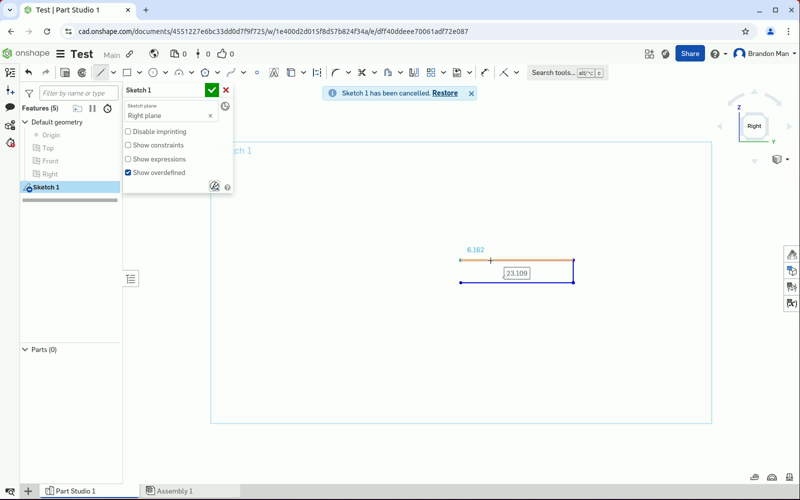
key_down(shift)
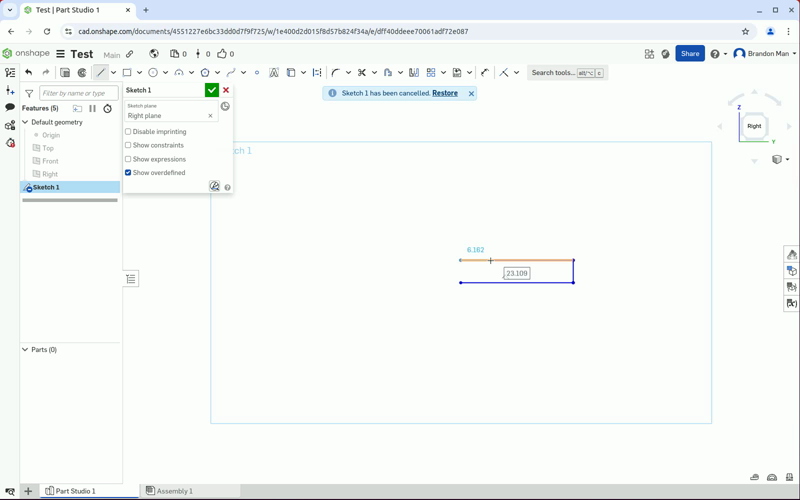
mouse_move(460, 282)
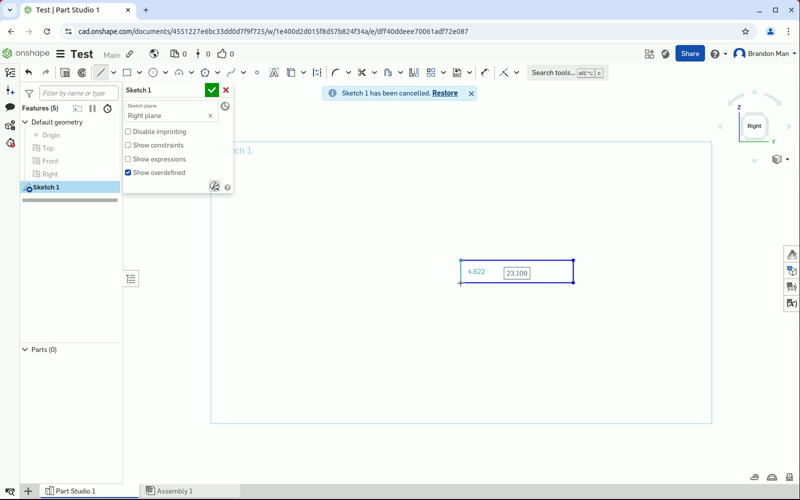
key_up(shift)
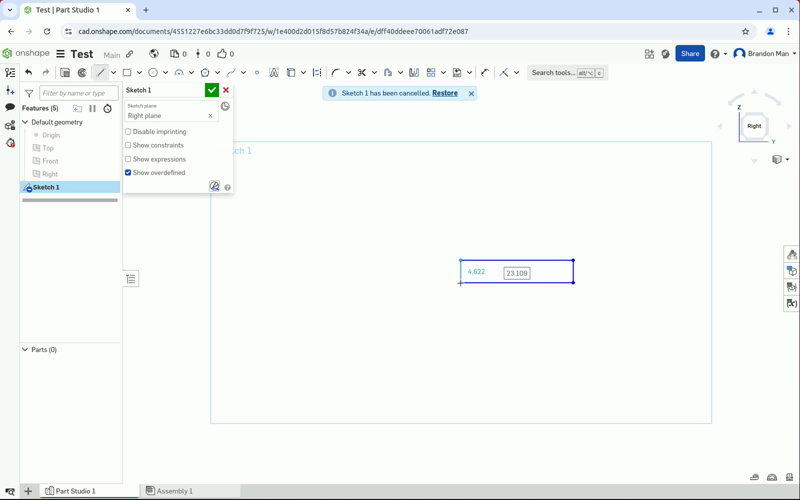
click(460, 282)
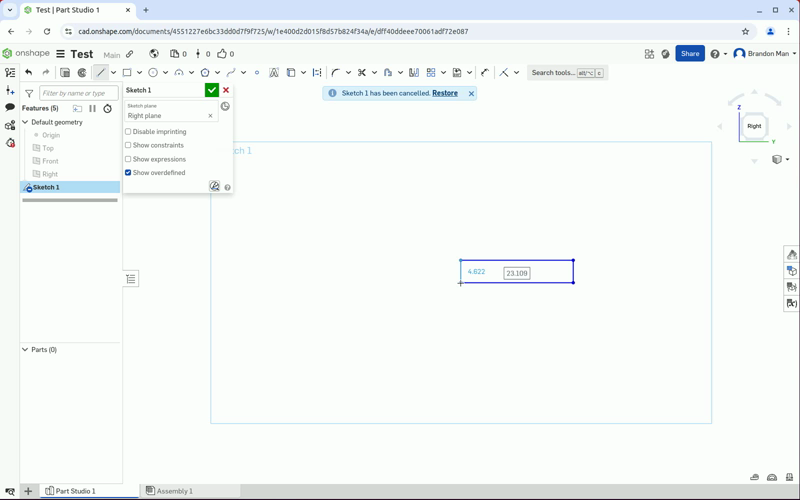
key(esc)
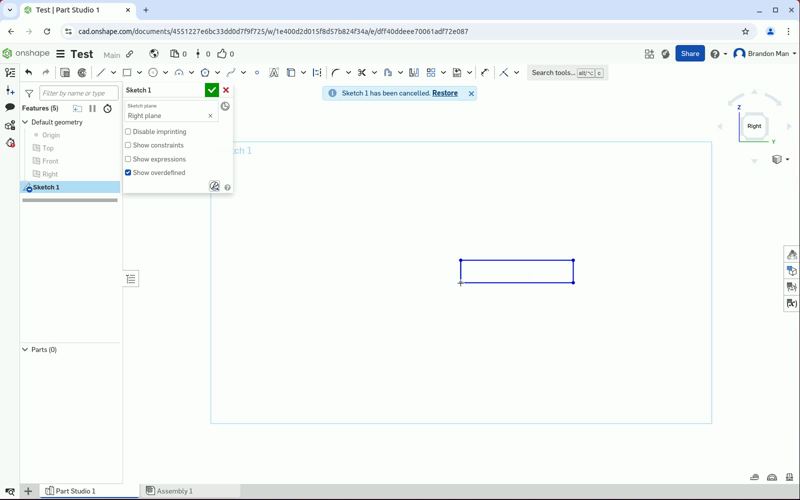
mouse_move(527, 275)
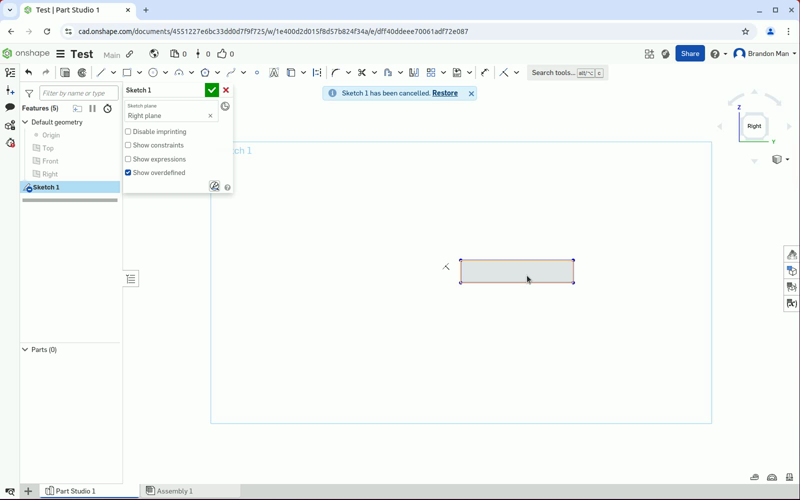
click(527, 275)
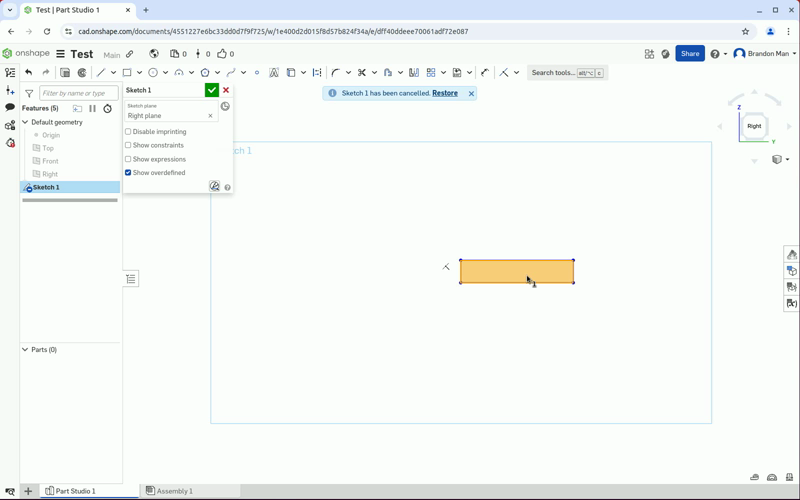
mouse_move(73, 352)
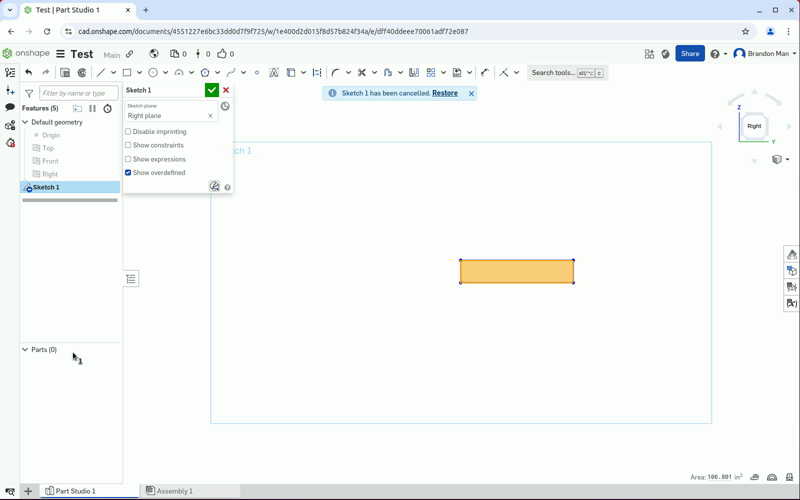
key(shift+y)
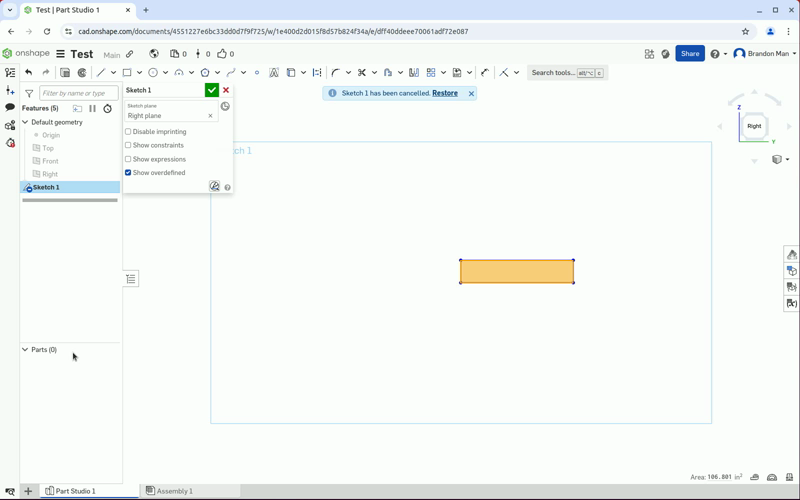
key(shift+e)
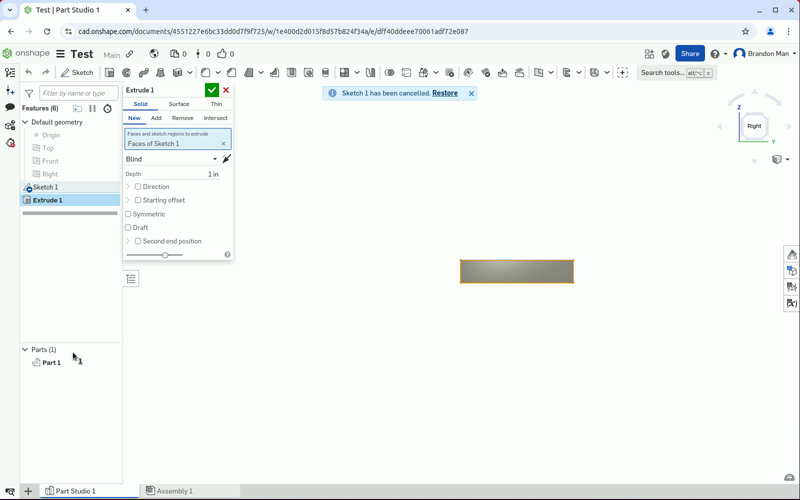
mouse_move(143, 106)
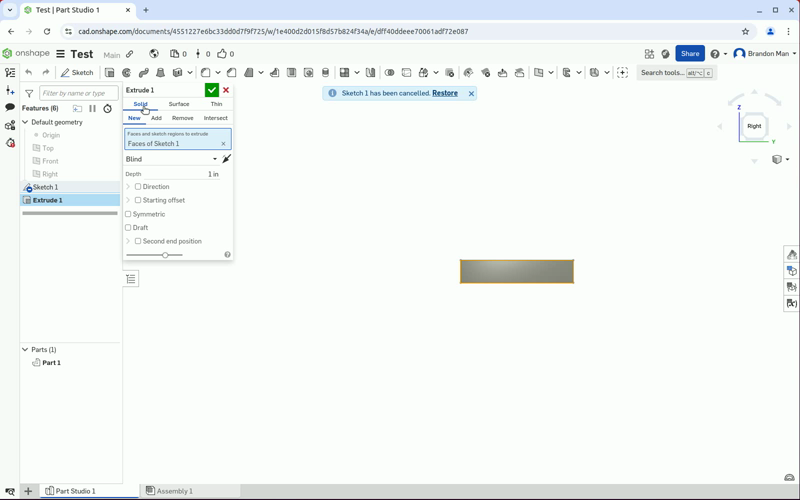
click(143, 106)
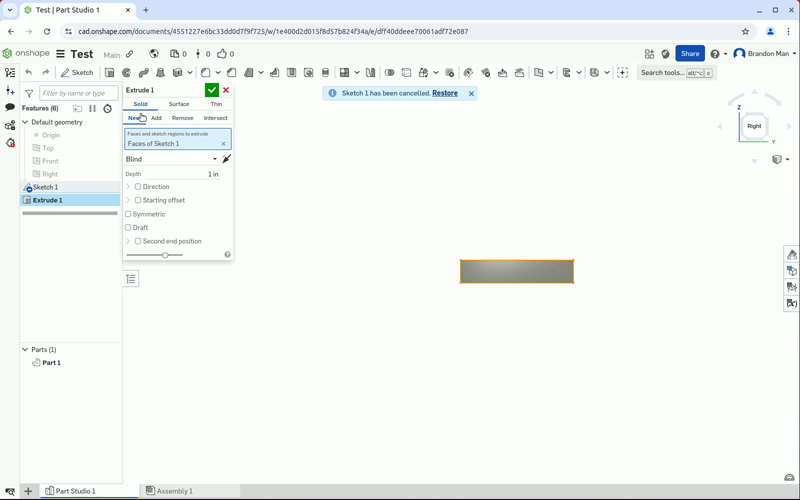
mouse_move(137, 120)
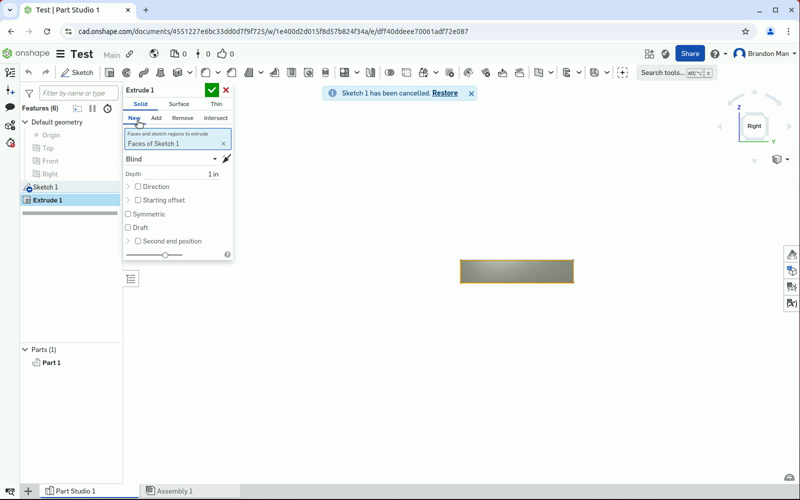
click(137, 120)
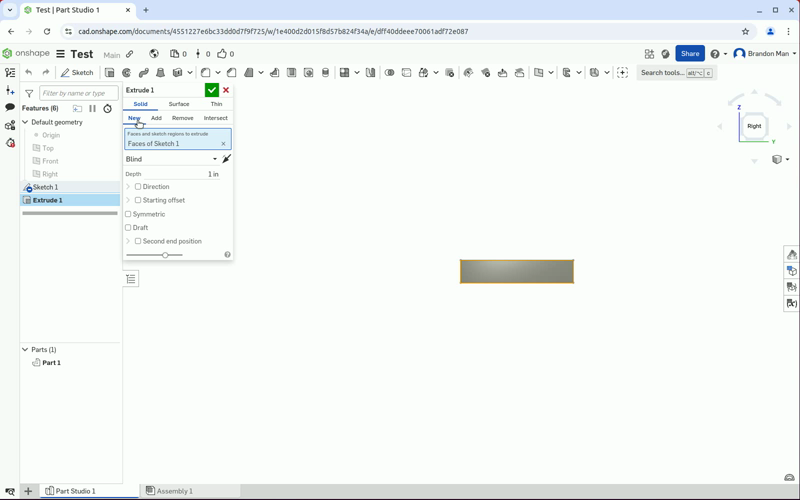
key(tab, 4)
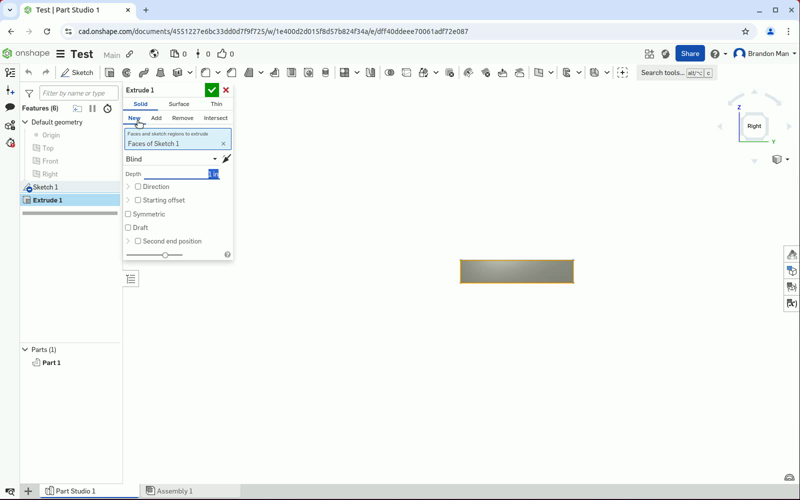
text(11.554)
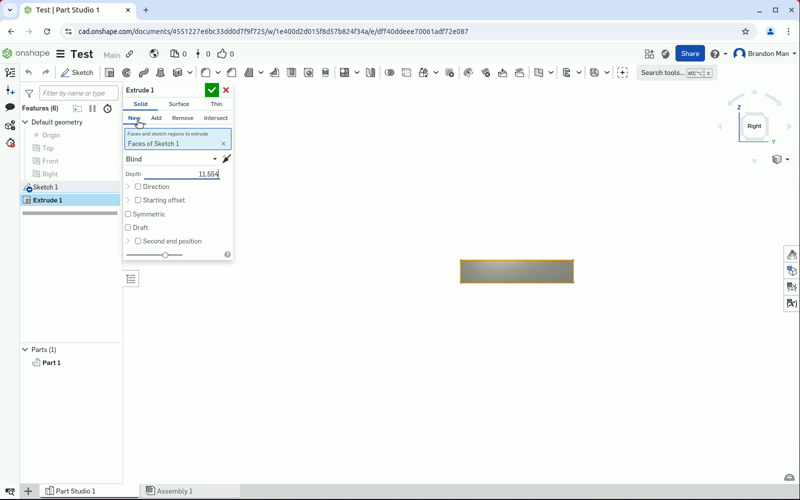
key(enter)
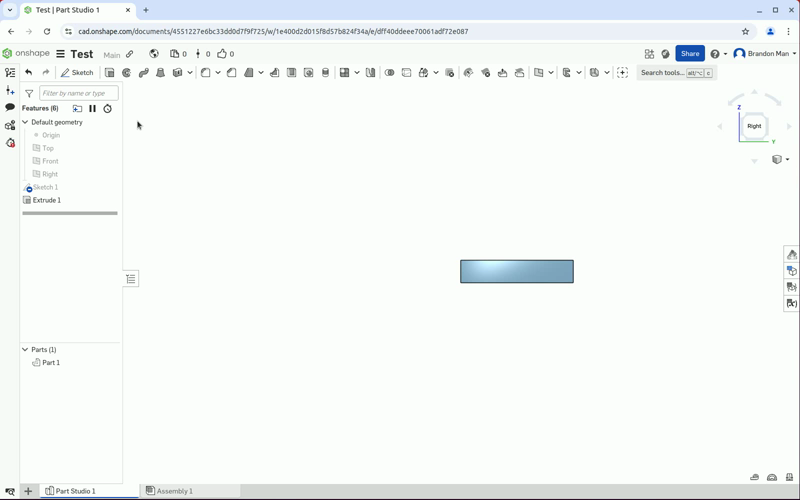
key(shift+h)
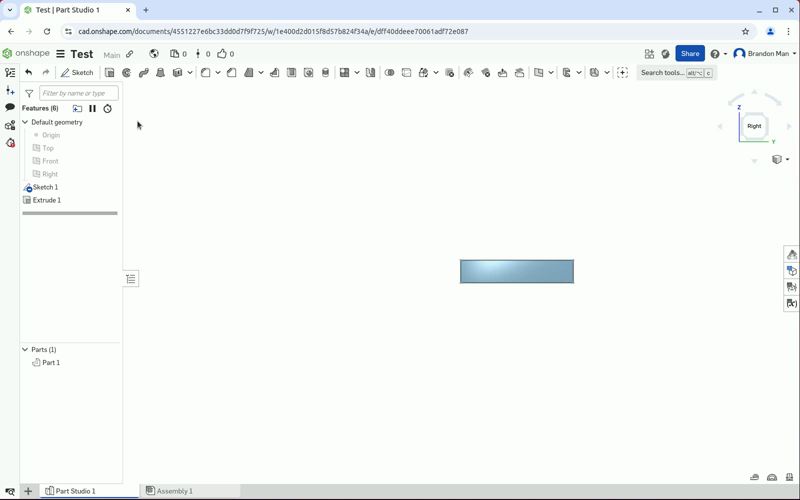
key(shift+h)
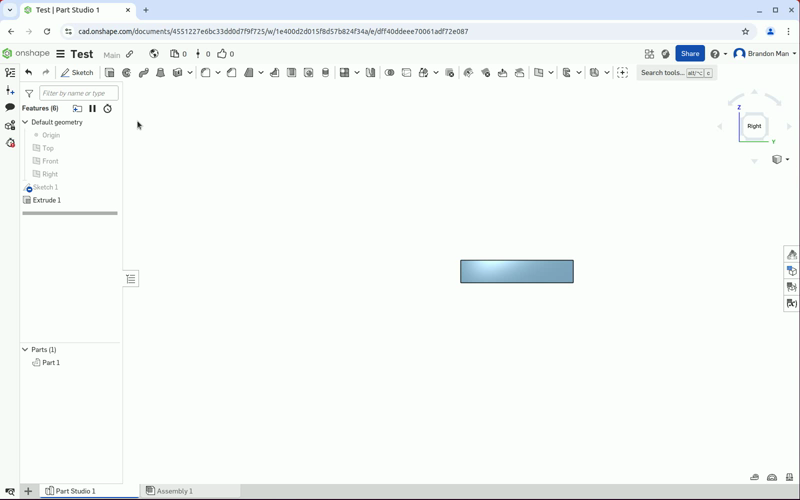
mouse_move(73, 189)
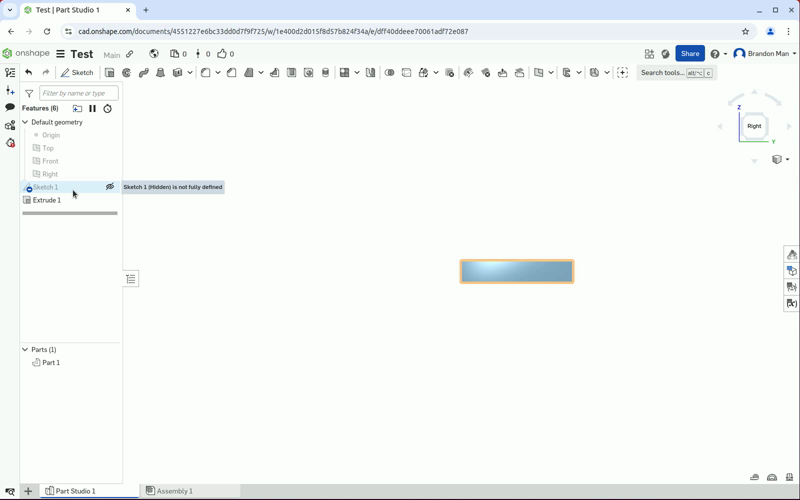
click(73, 189)
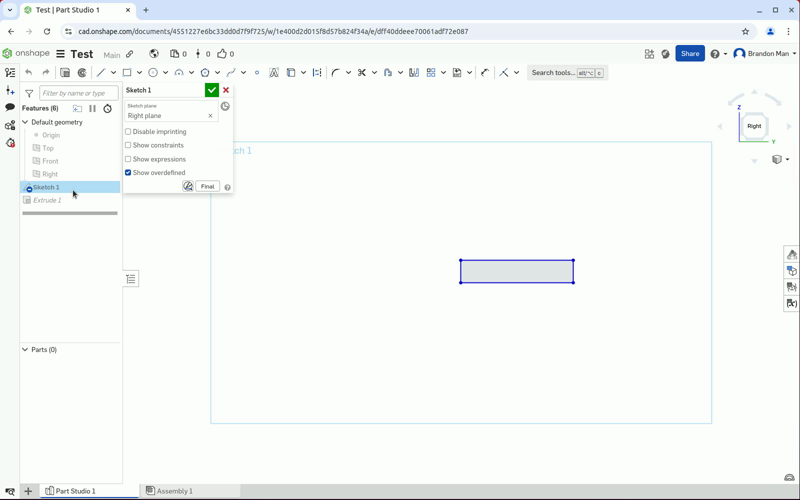
mouse_move(229, 92)
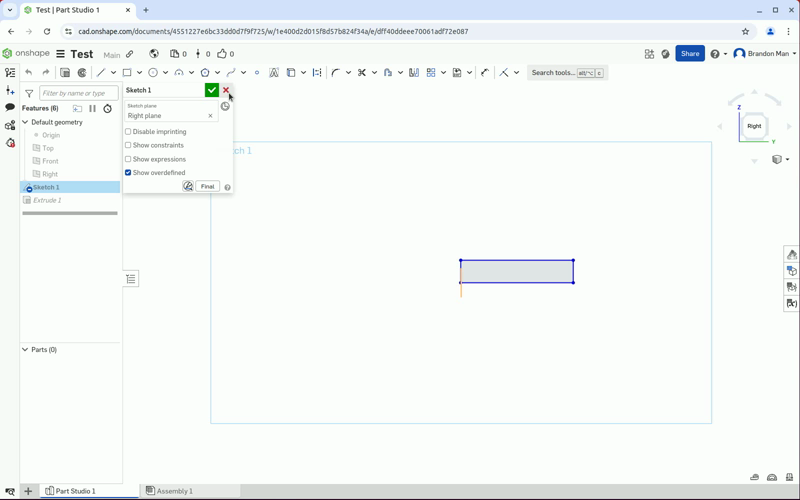
click(229, 92)
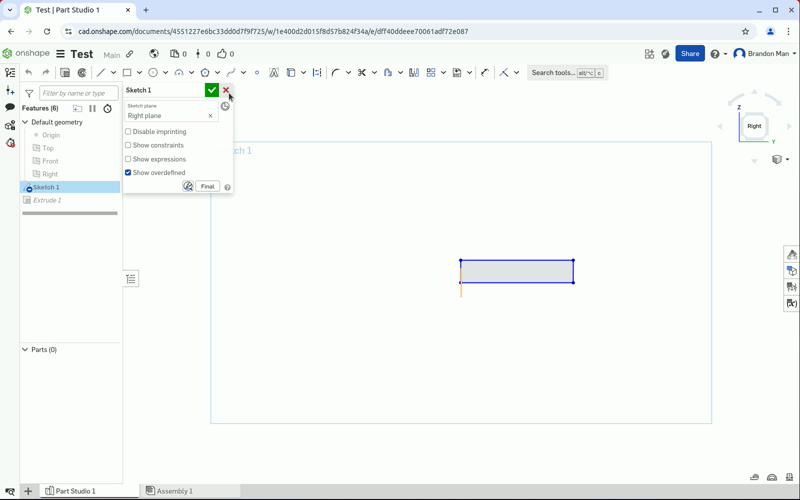
key(shift+s)
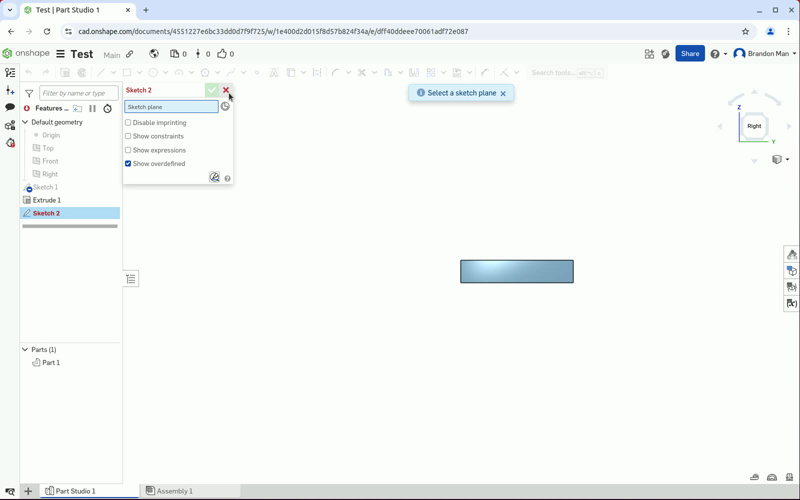
mouse_move(73, 176)
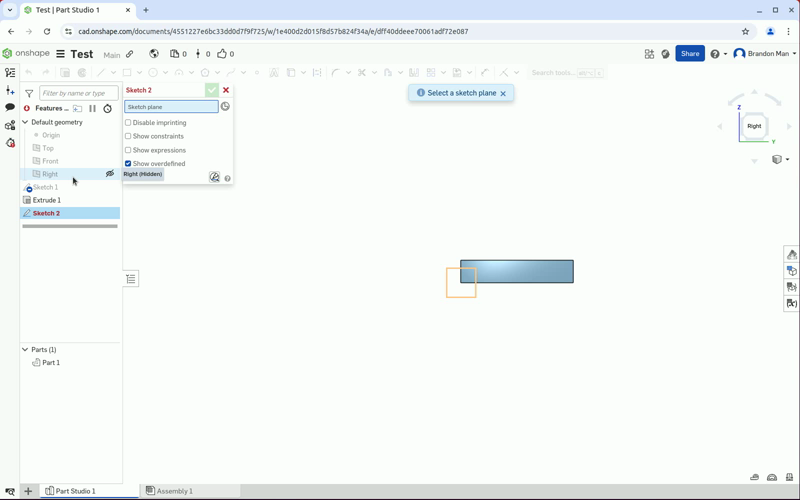
click(73, 176)
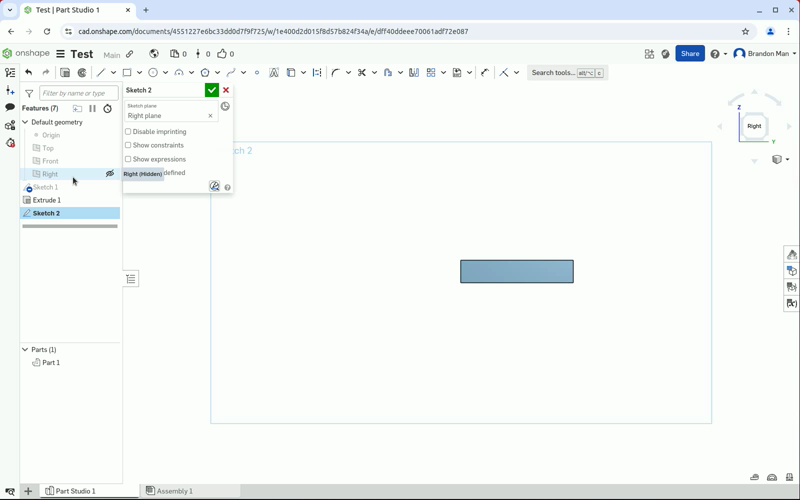
mouse_move(73, 352)
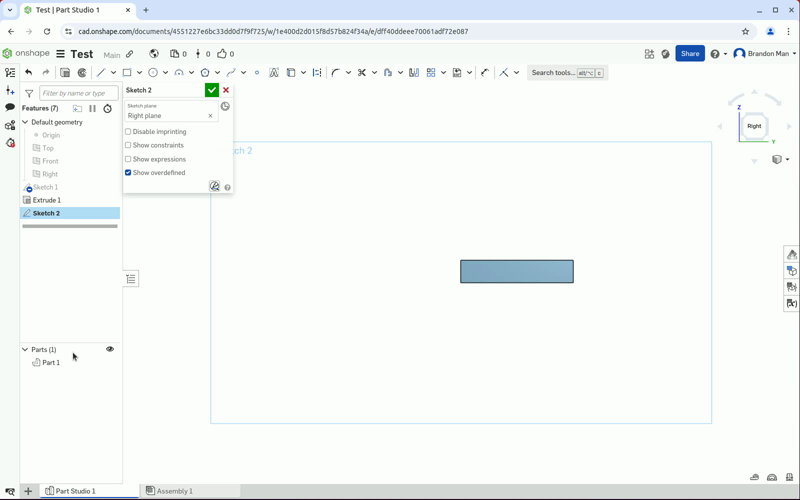
key(y)
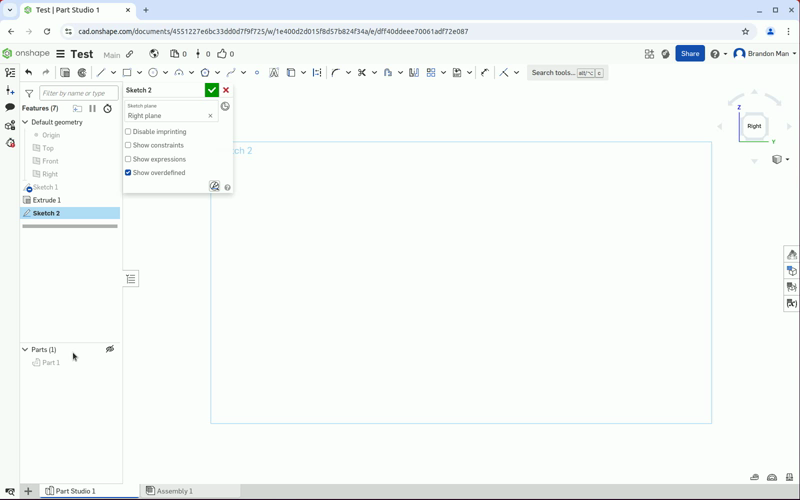
key(l)
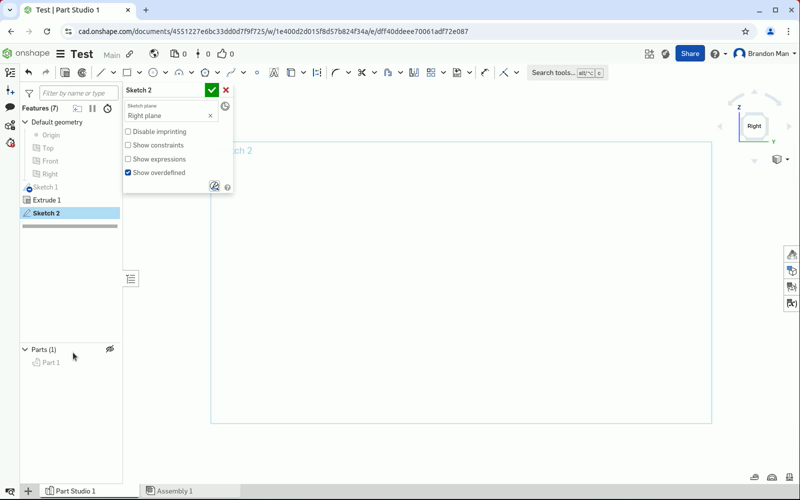
key_down(shift)
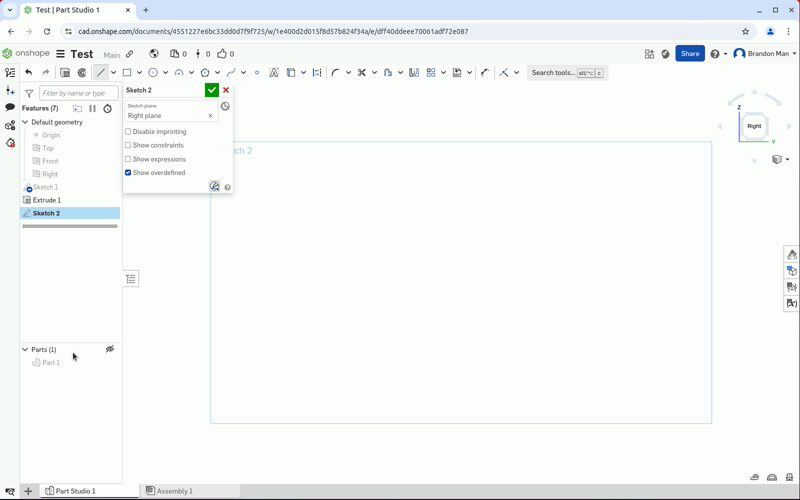
mouse_move(460, 260)
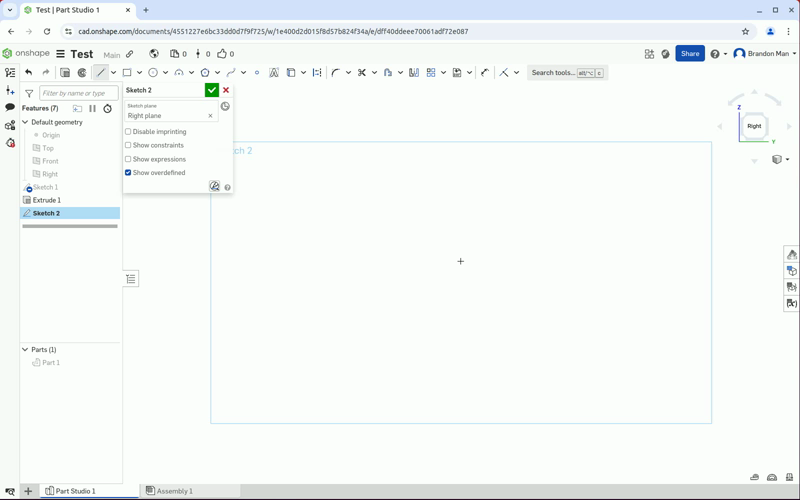
click(460, 260)
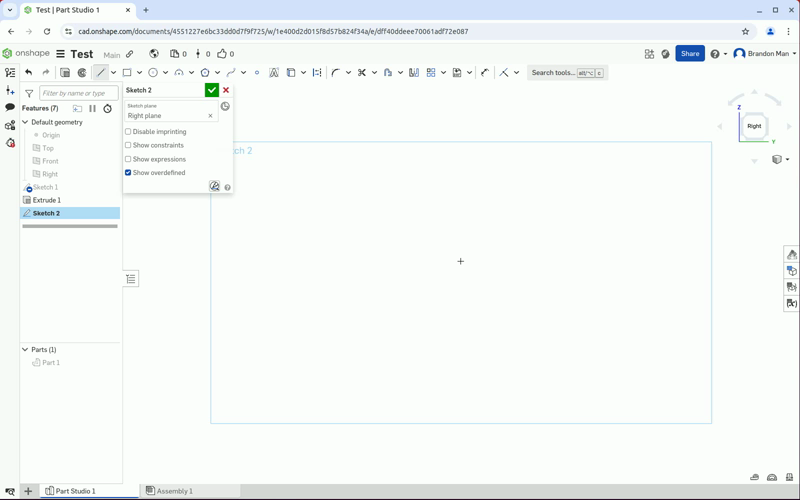
key_up(shift)
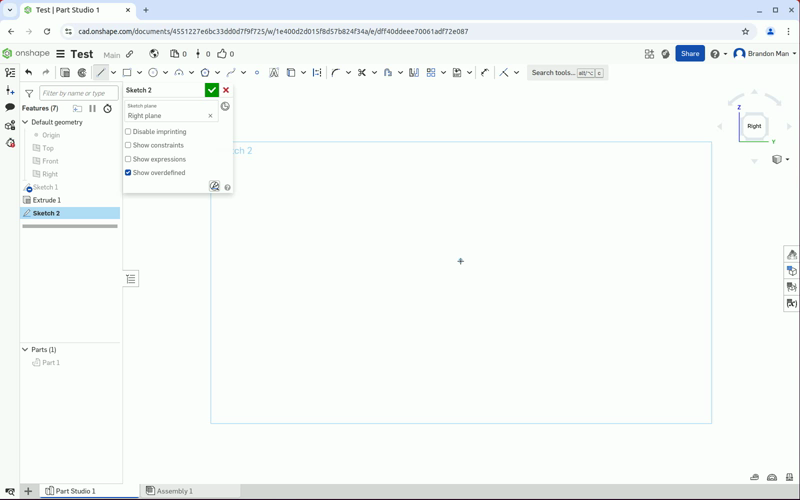
key_down(shift)
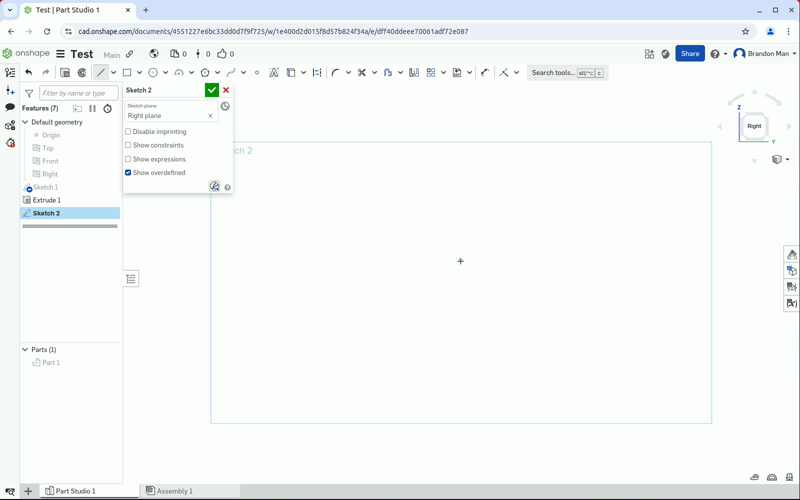
mouse_move(573, 260)
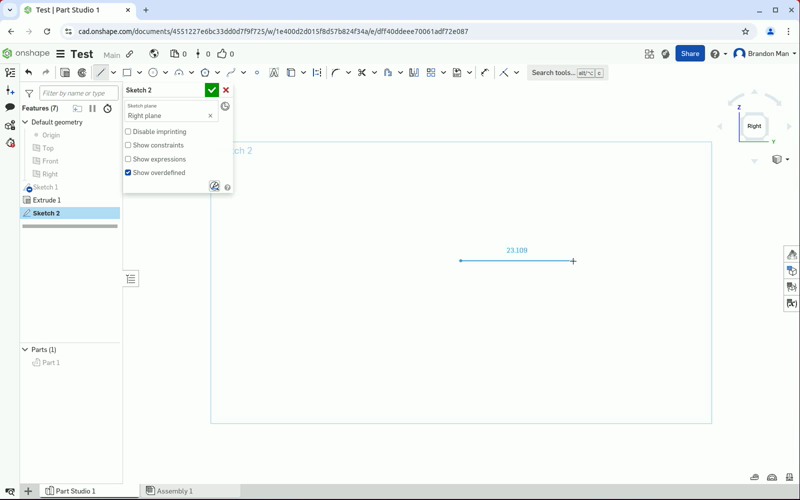
click(573, 260)
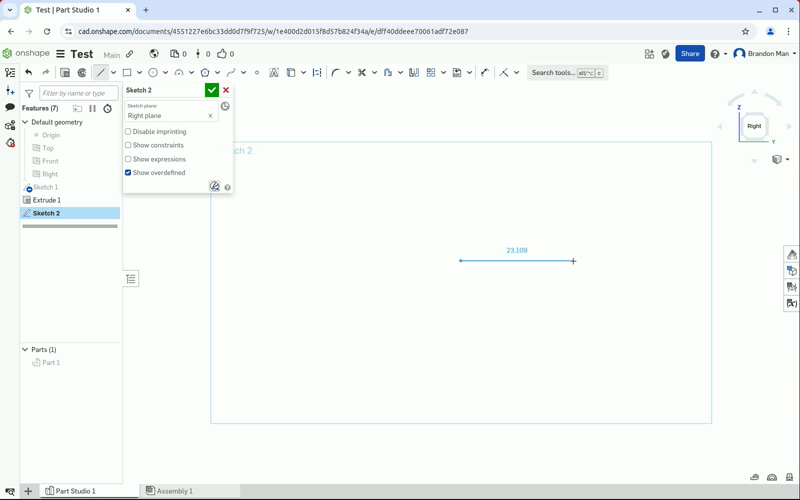
key_up(shift)
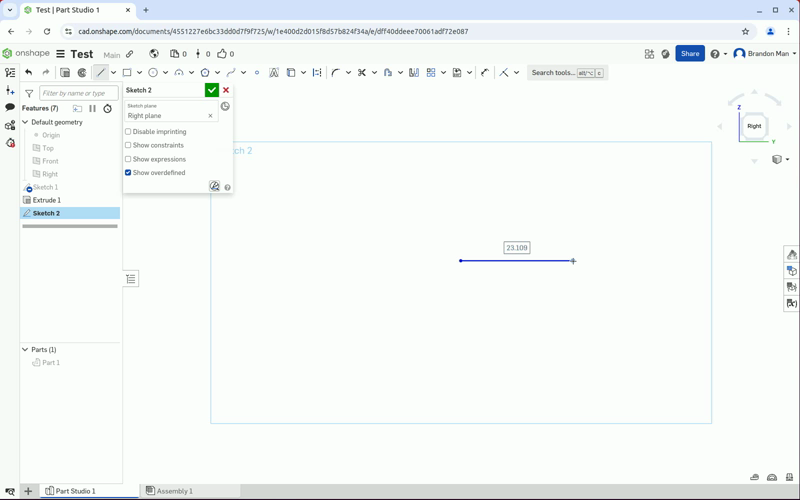
key(esc)
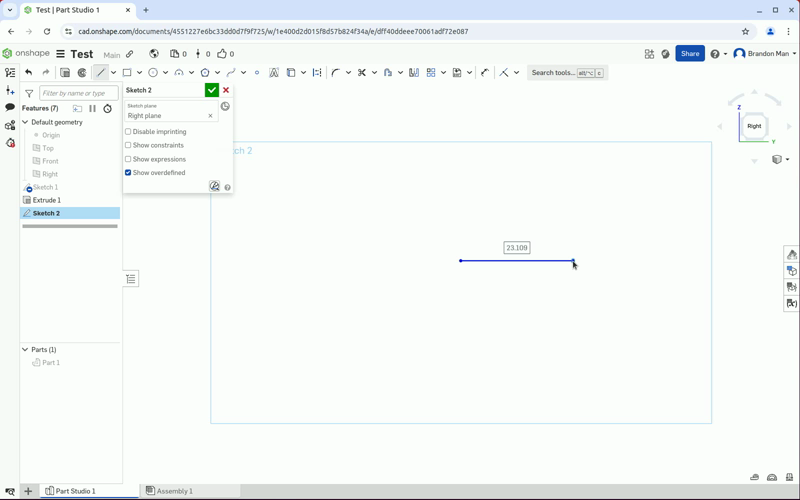
key(a)
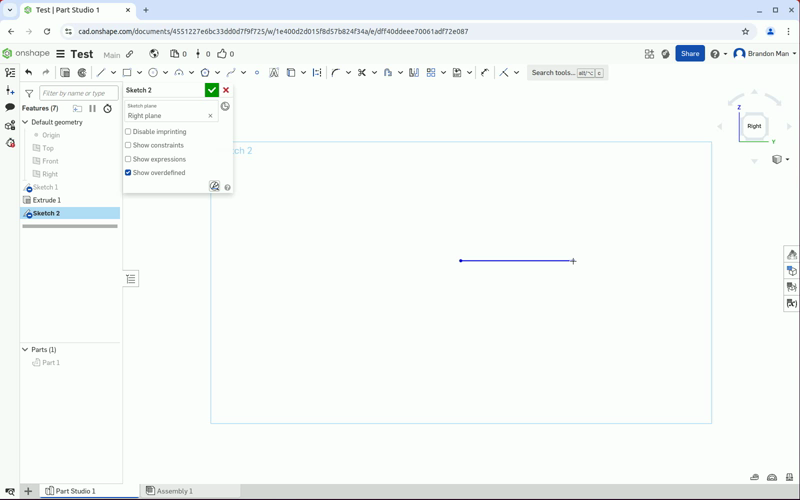
mouse_move(573, 260)
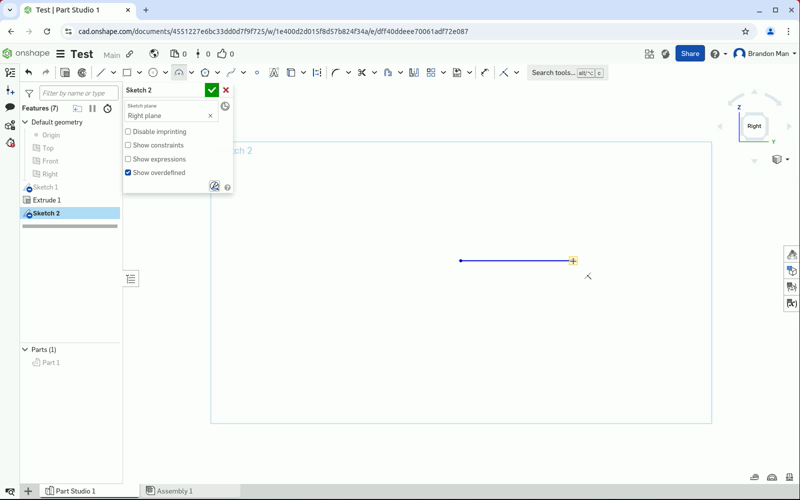
click(573, 260)
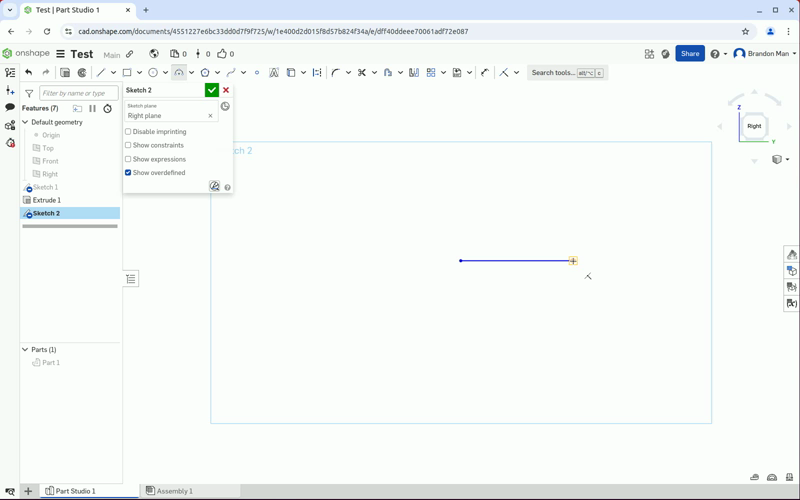
mouse_move(460, 260)
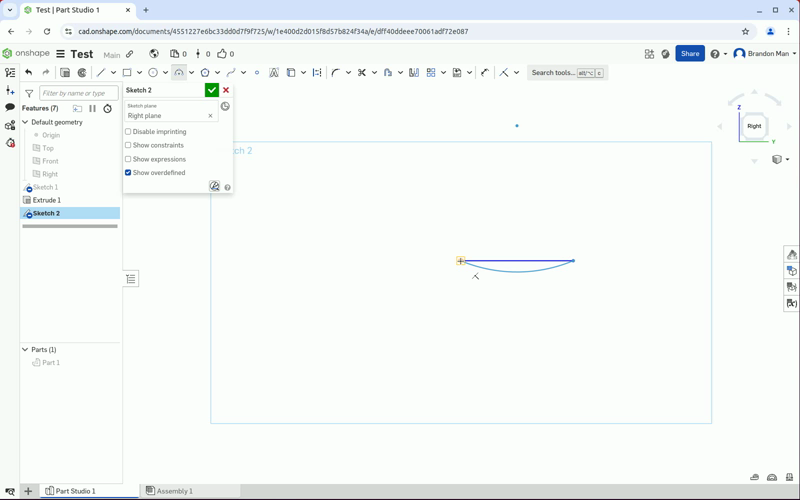
click(460, 260)
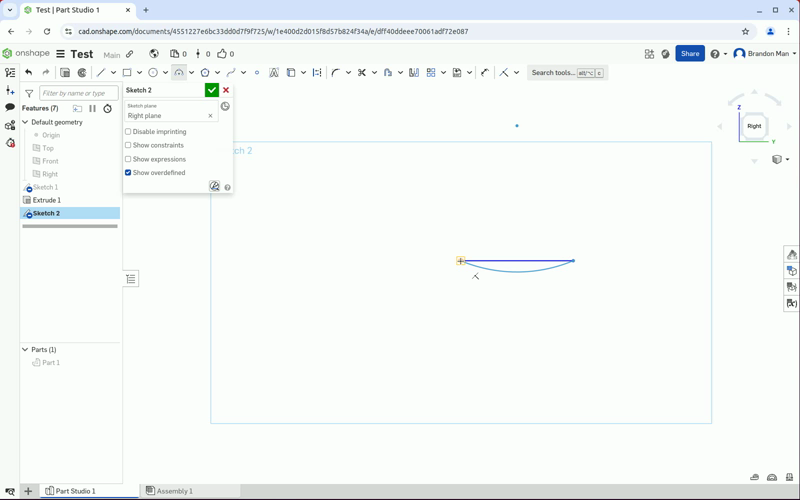
key_down(shift)
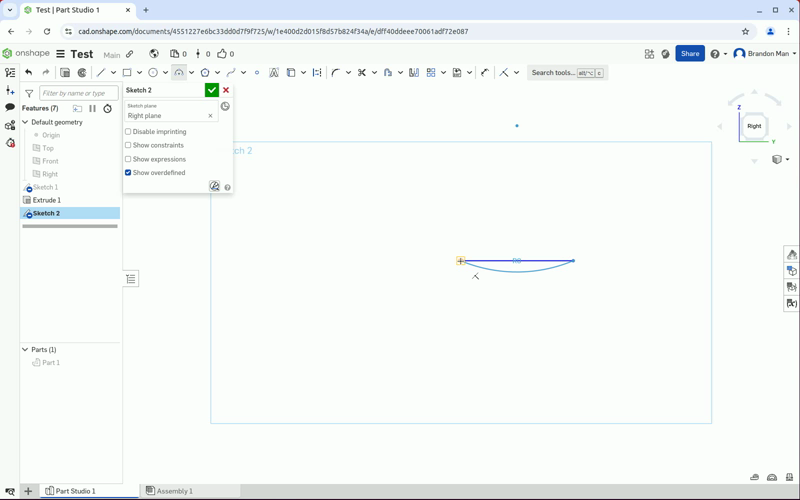
mouse_move(516, 204)
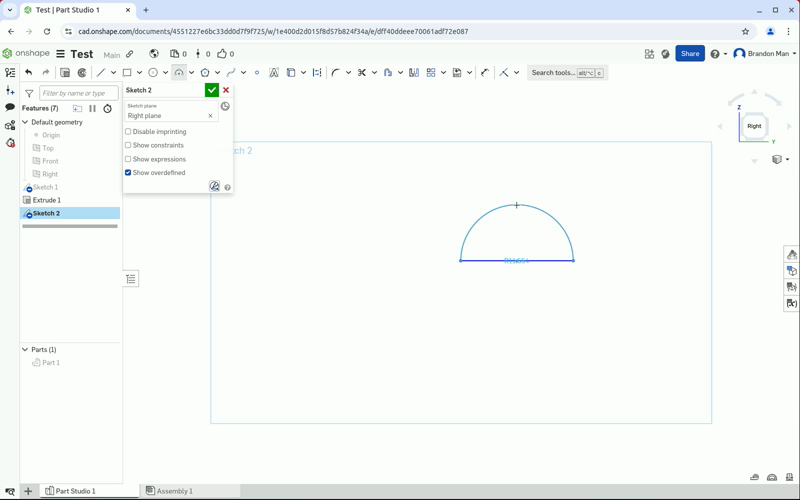
click(516, 204)
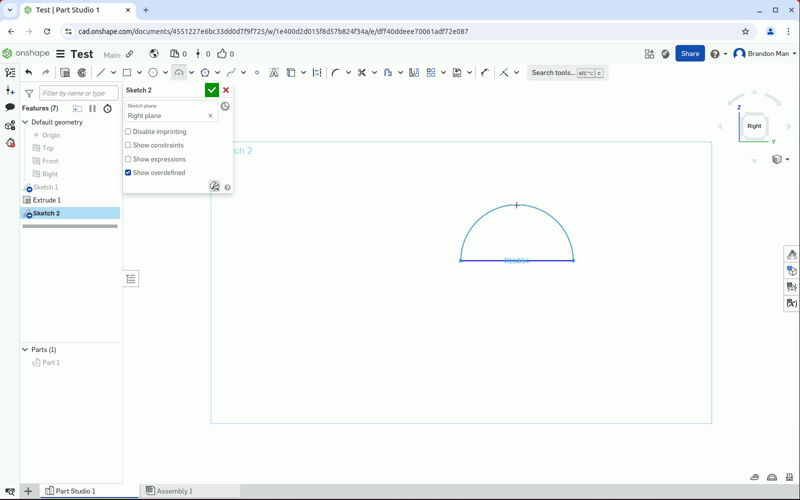
key_up(shift)
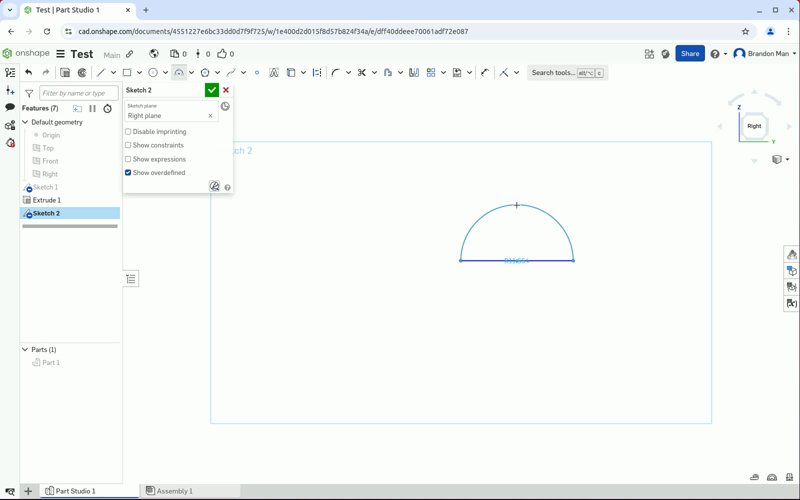
key(esc)
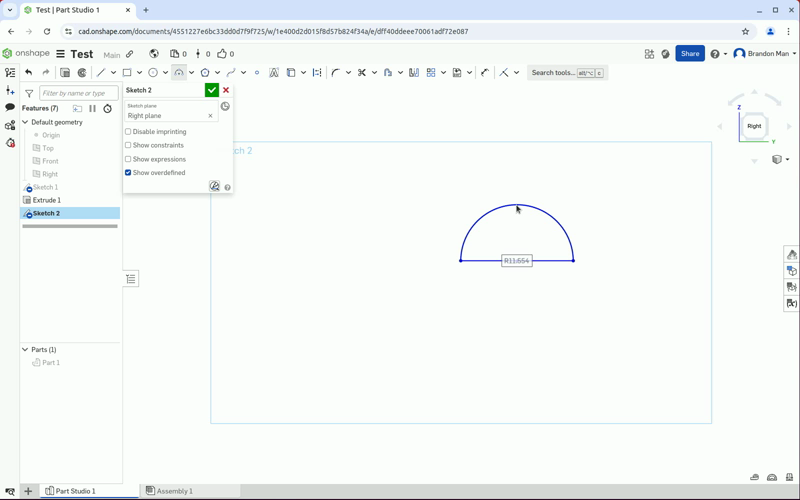
mouse_move(539, 226)
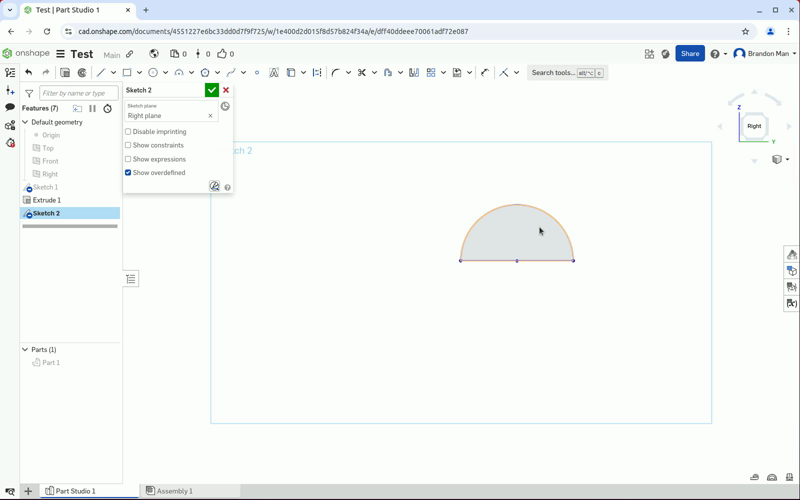
scroll(6)
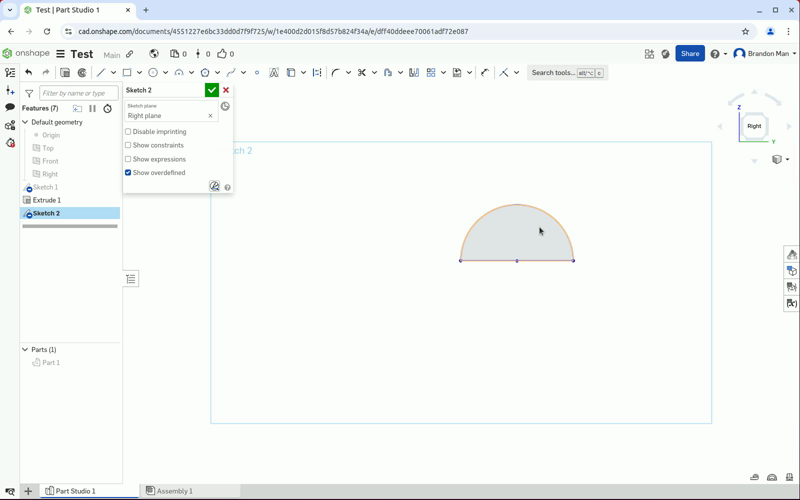
scroll(6)
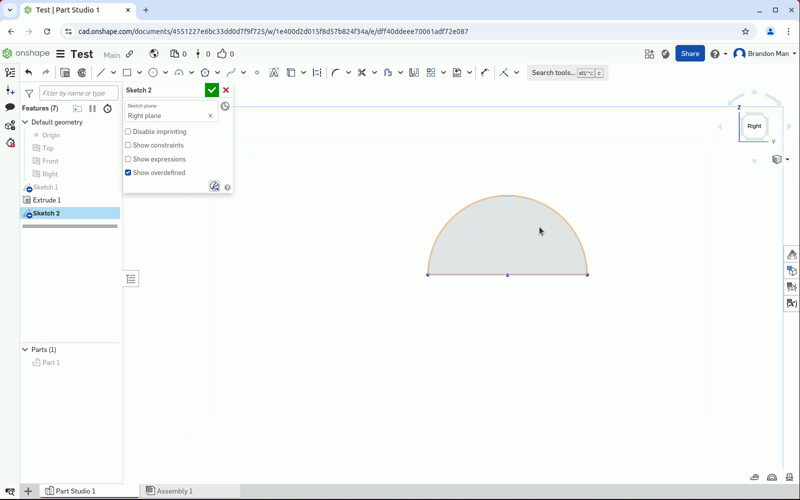
scroll(6)
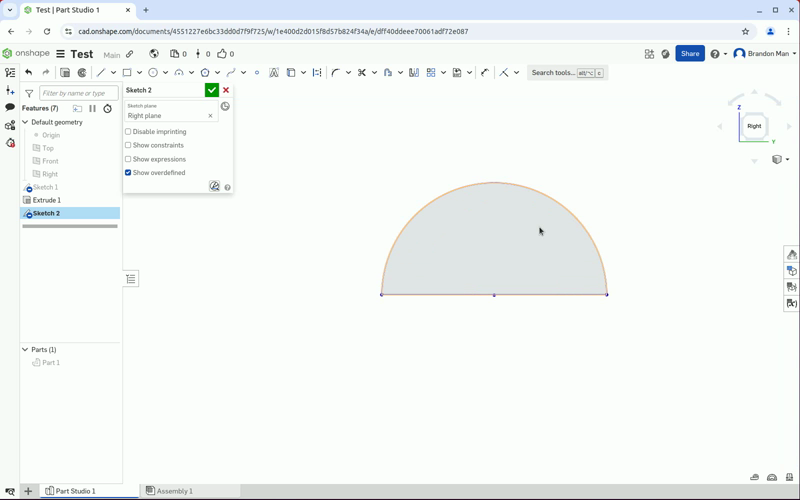
scroll(6)
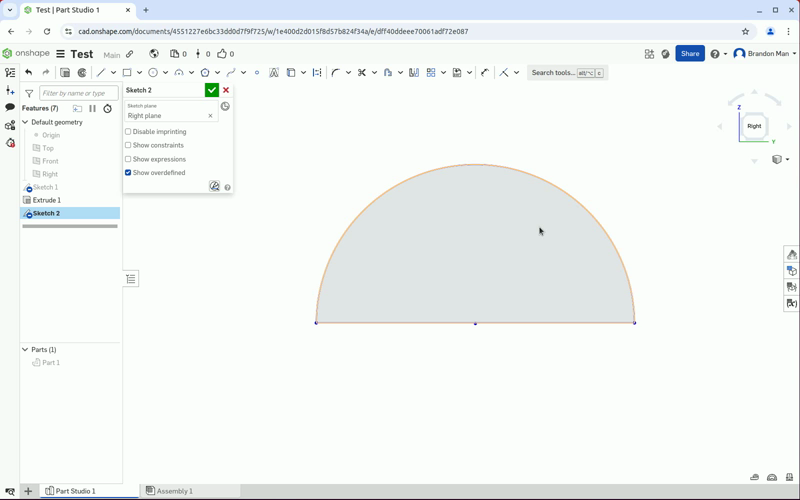
scroll(6)
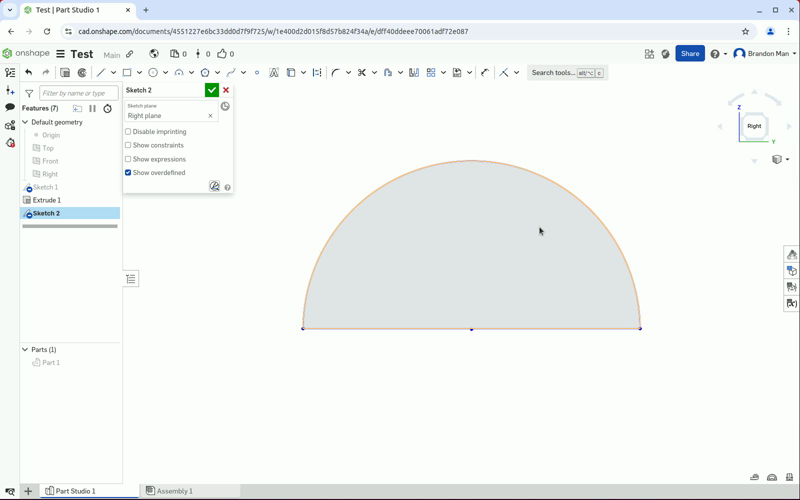
scroll(6)
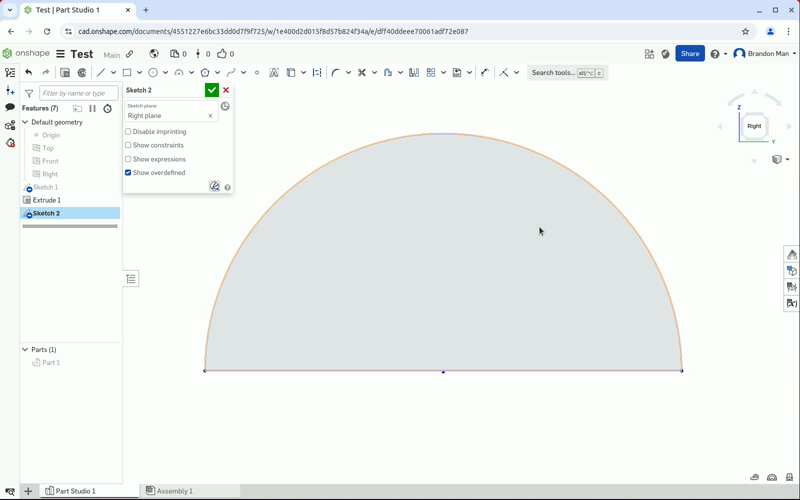
scroll(6)
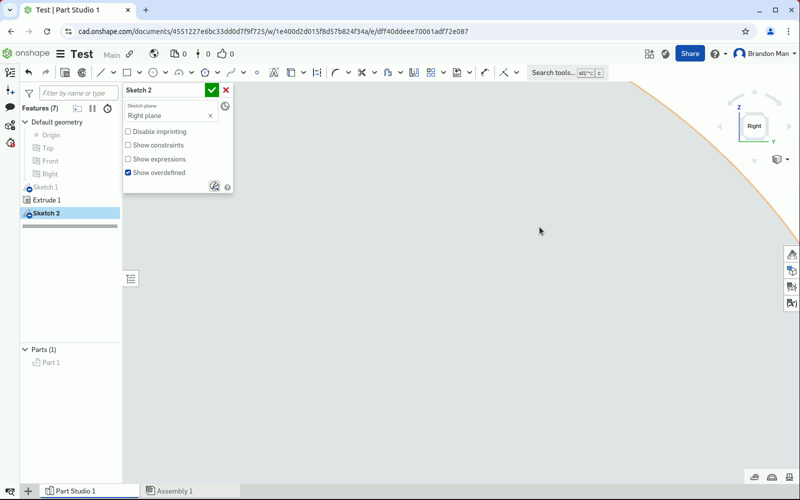
click(539, 226)
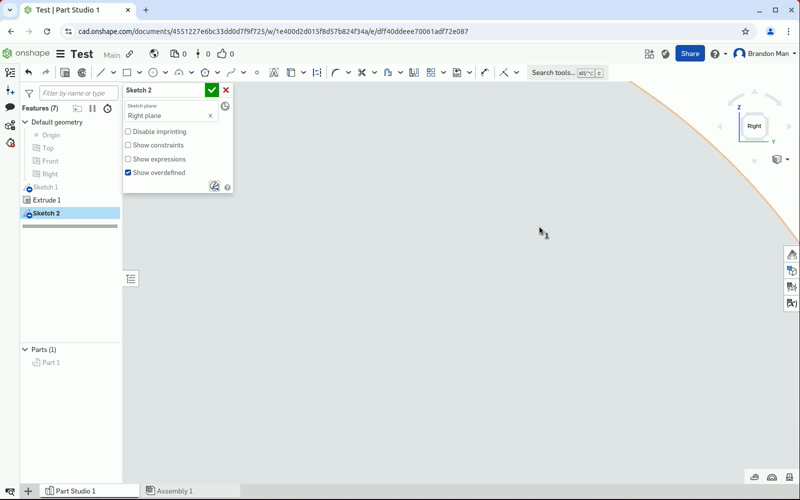
scroll(-6)
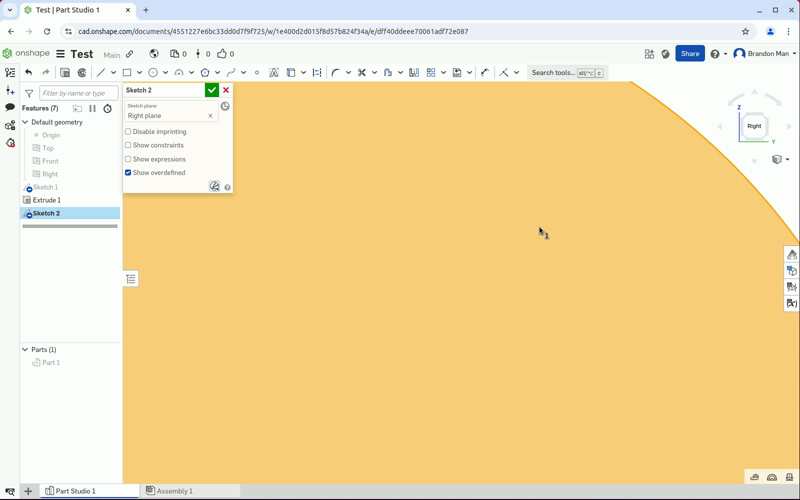
scroll(-6)
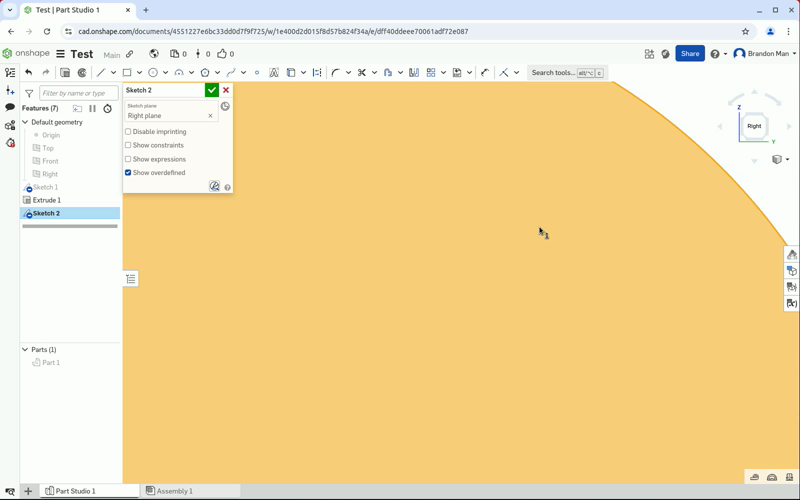
scroll(-6)
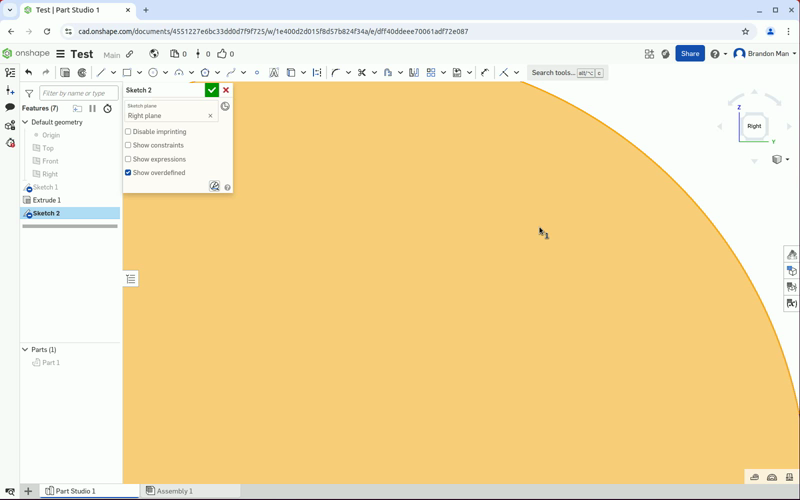
scroll(-6)
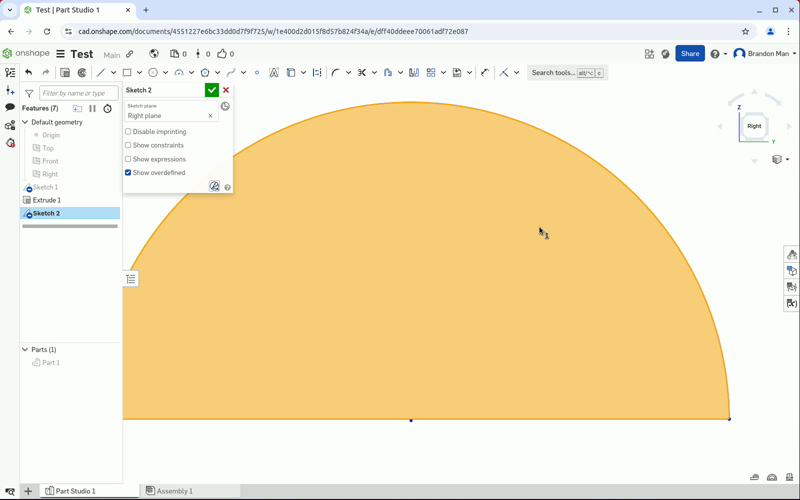
scroll(-6)
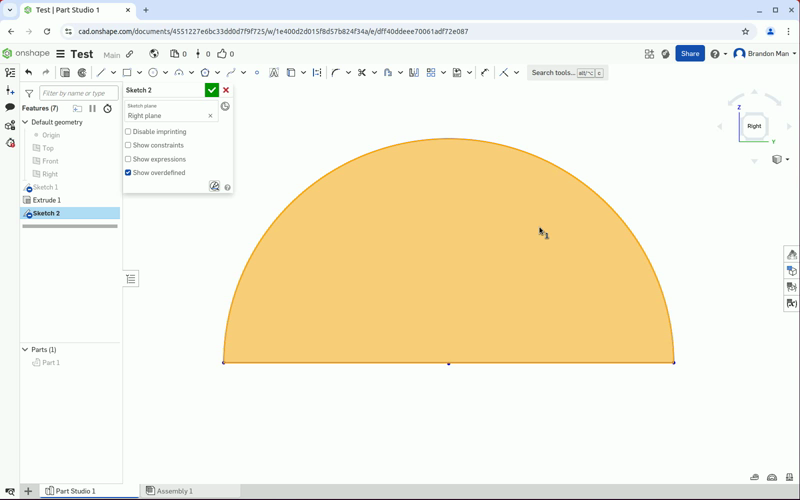
scroll(-6)
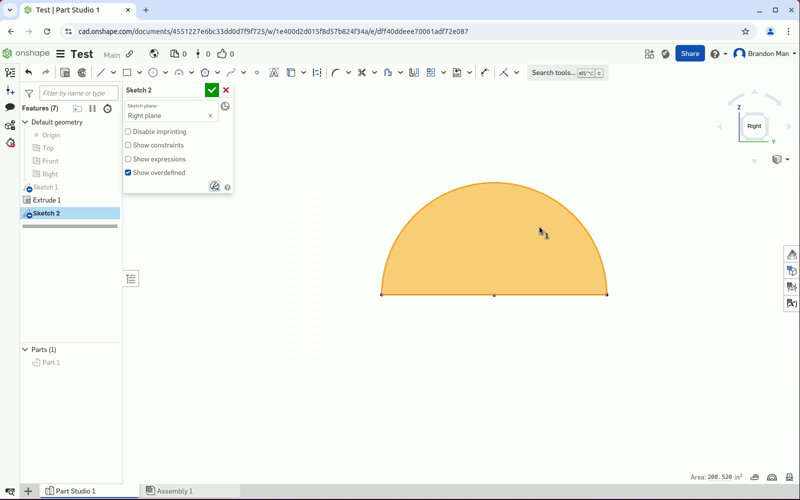
scroll(-6)
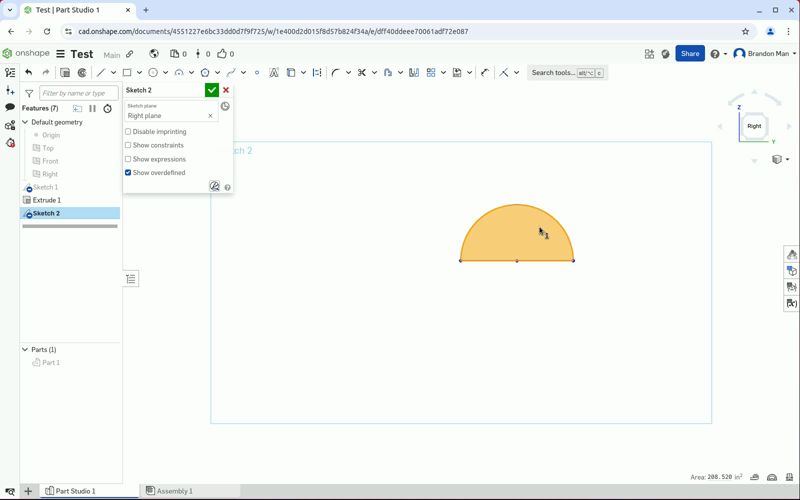
mouse_move(73, 352)
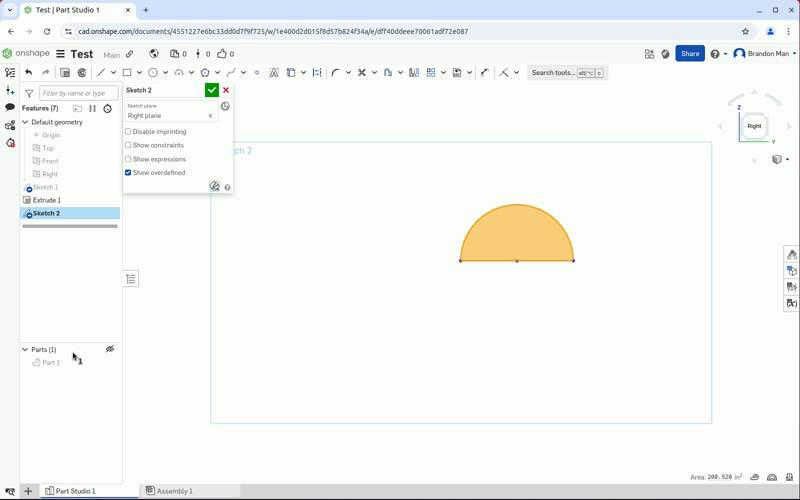
key(shift+y)
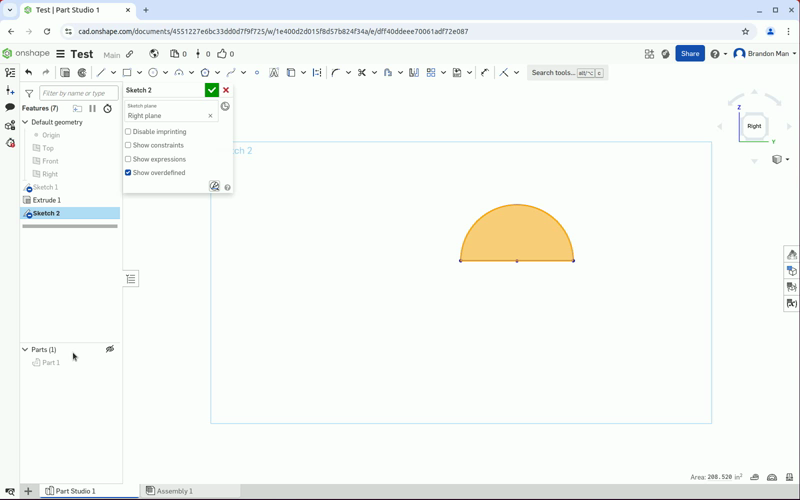
key(shift+e)
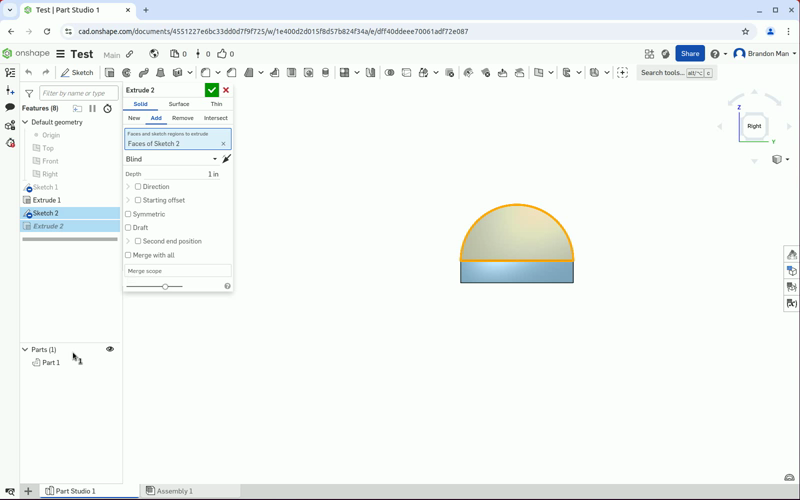
mouse_move(143, 106)
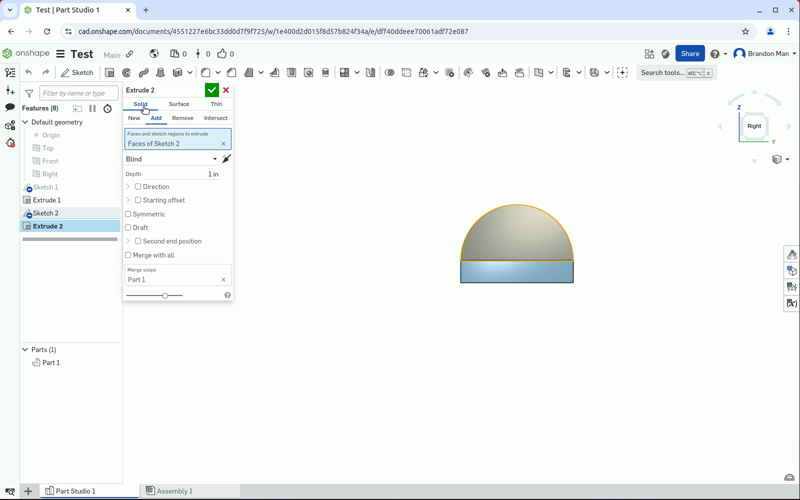
click(143, 106)
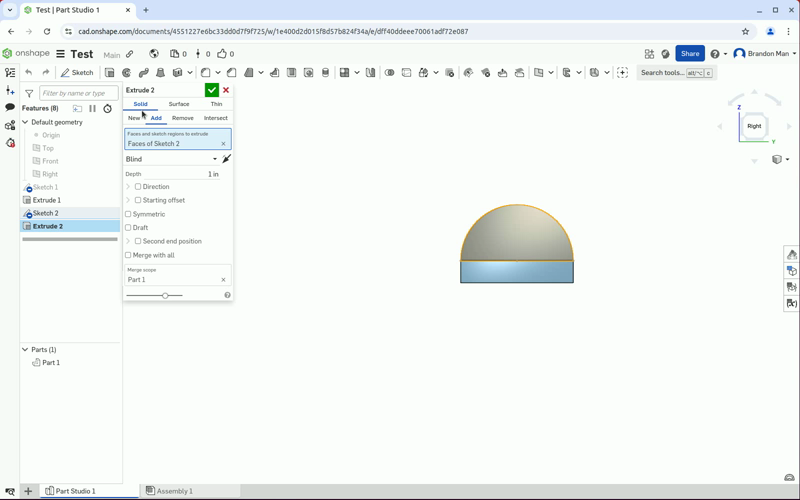
mouse_move(137, 120)
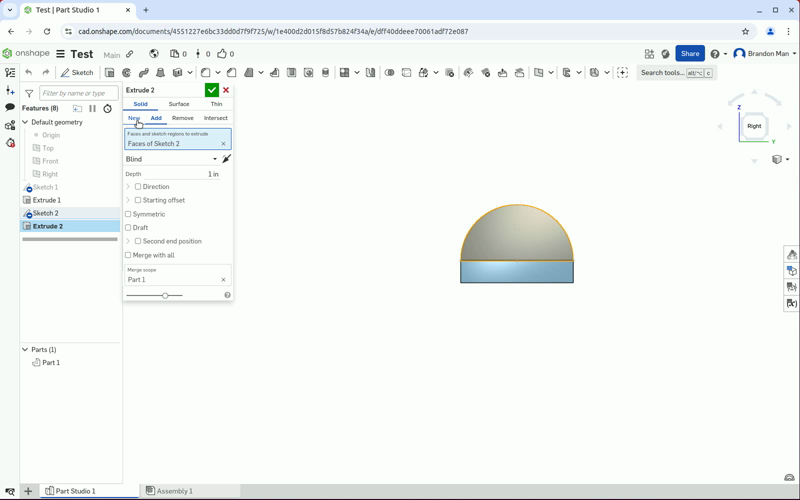
click(137, 120)
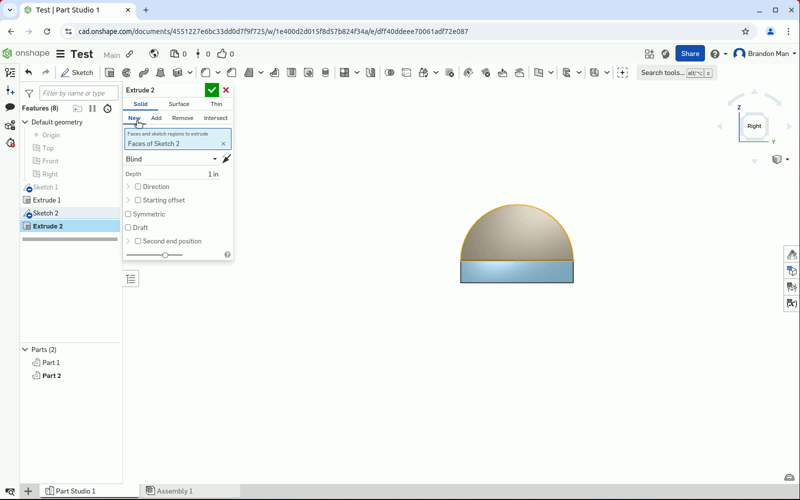
key(tab, 4)
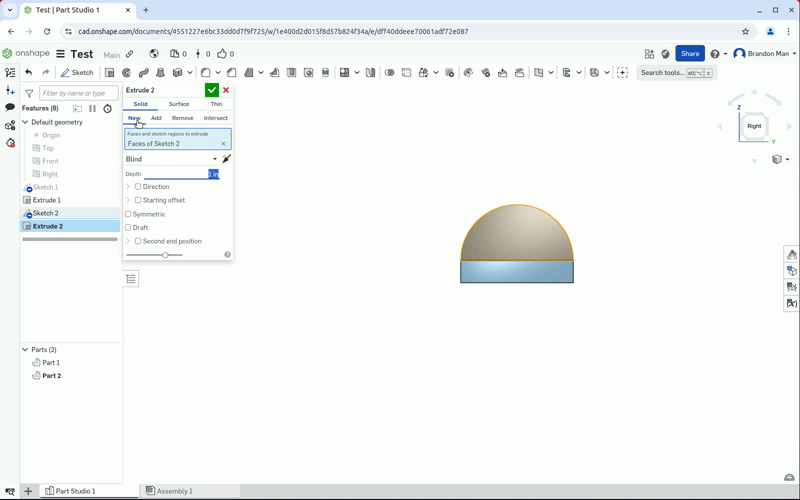
text(11.554)
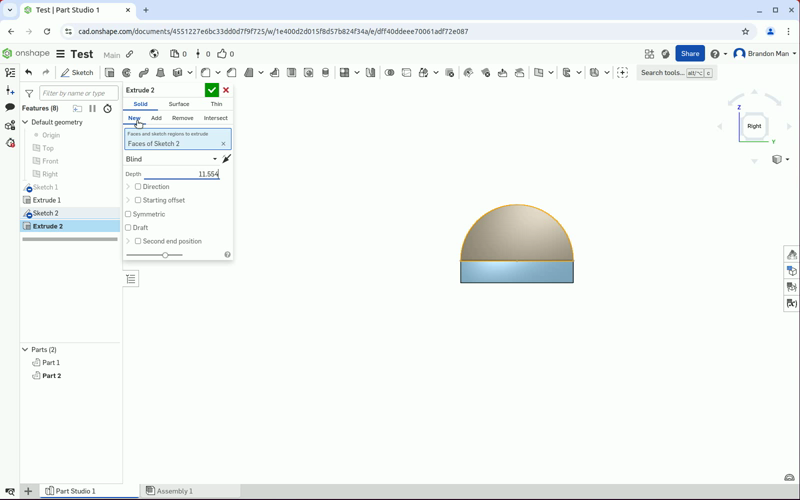
key(enter)
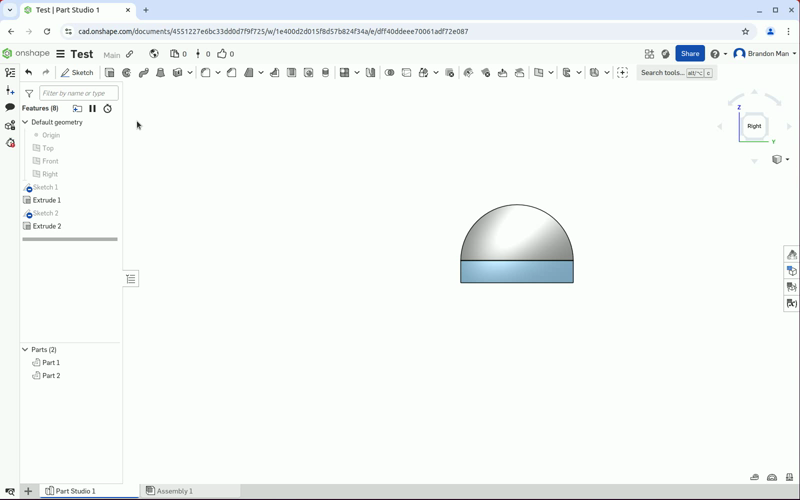
key(shift+h)
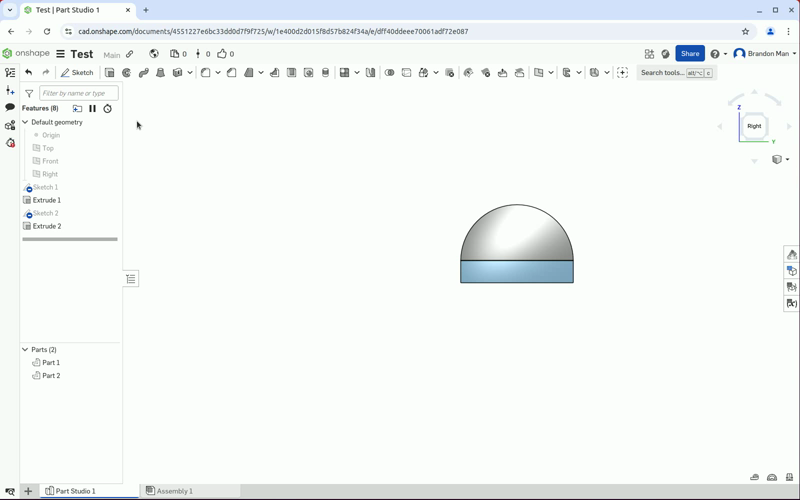
key(shift+h)
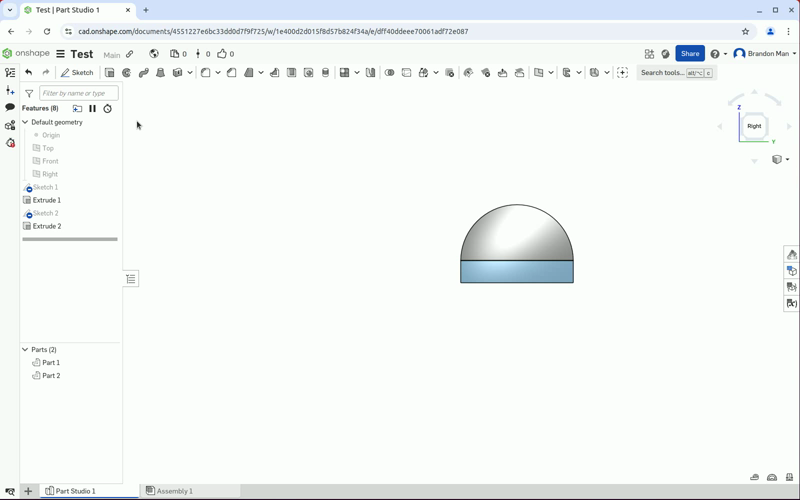
mouse_move(73, 189)
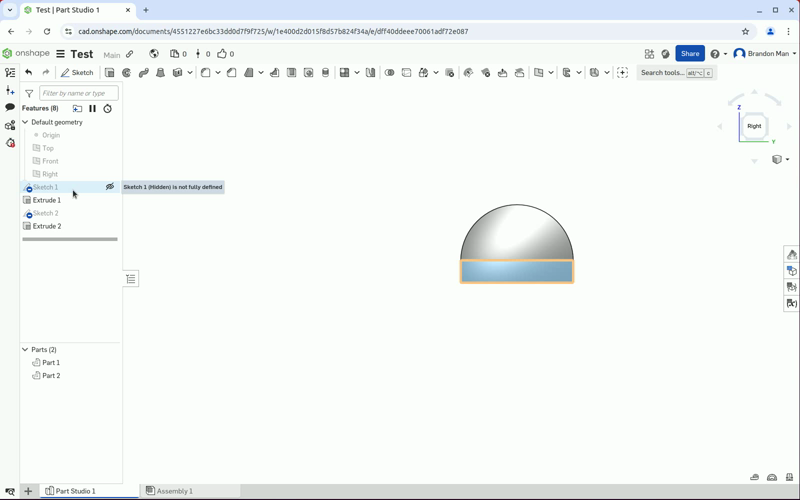
click(73, 189)
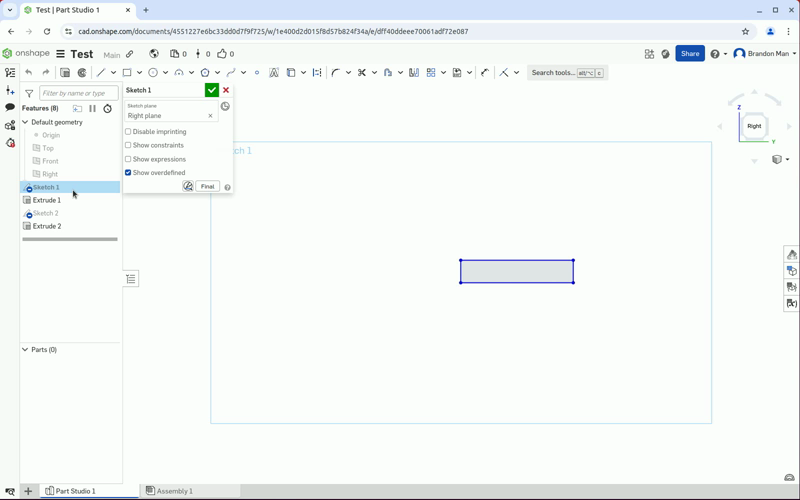
mouse_move(229, 92)
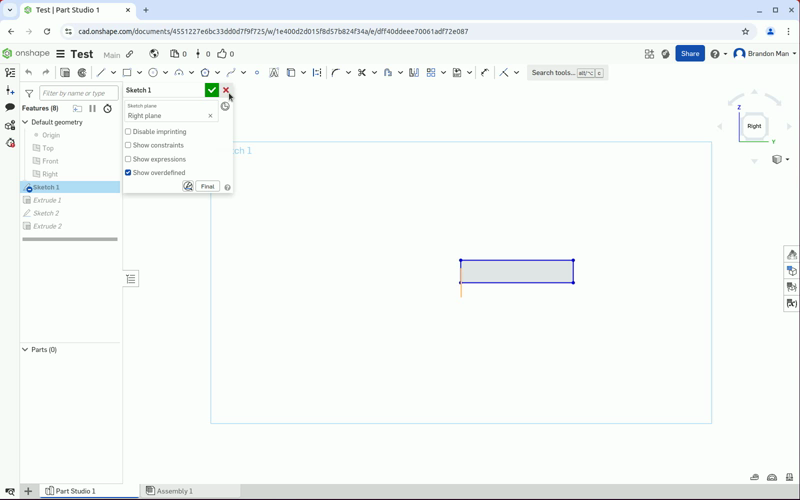
click(229, 92)
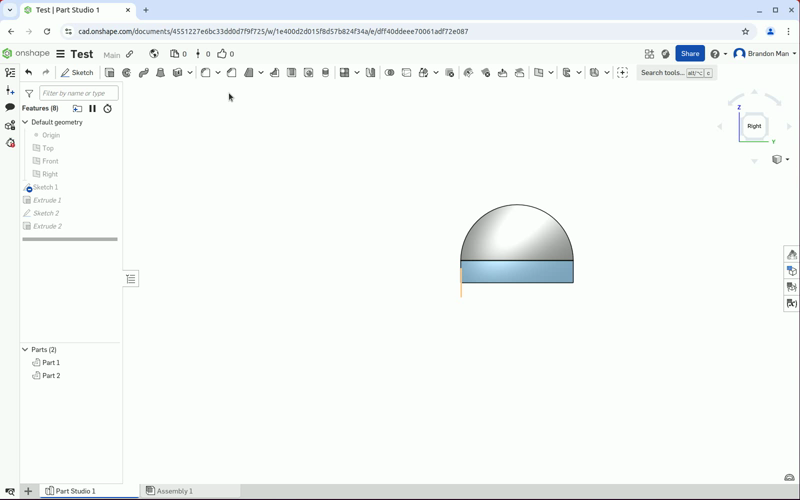
mouse_move(73, 352)
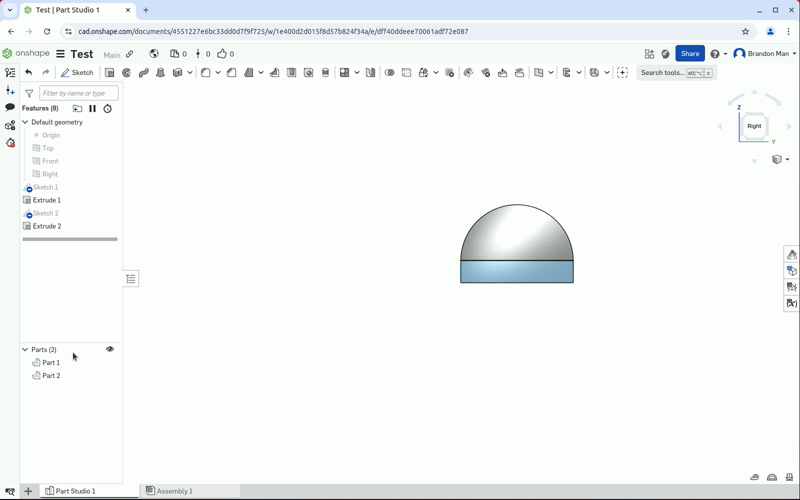
key(y)
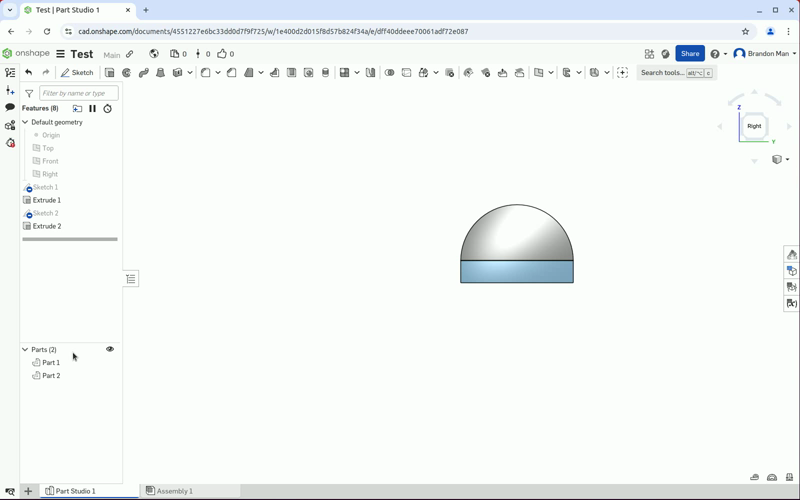
key(shift+p)
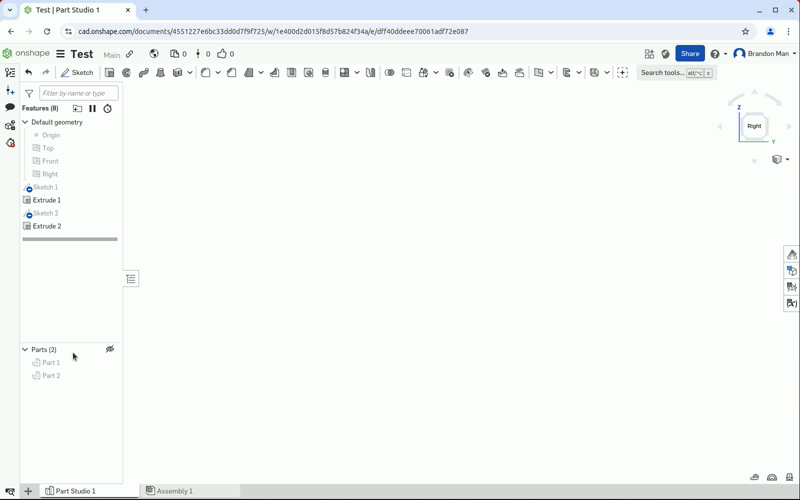
key(space)
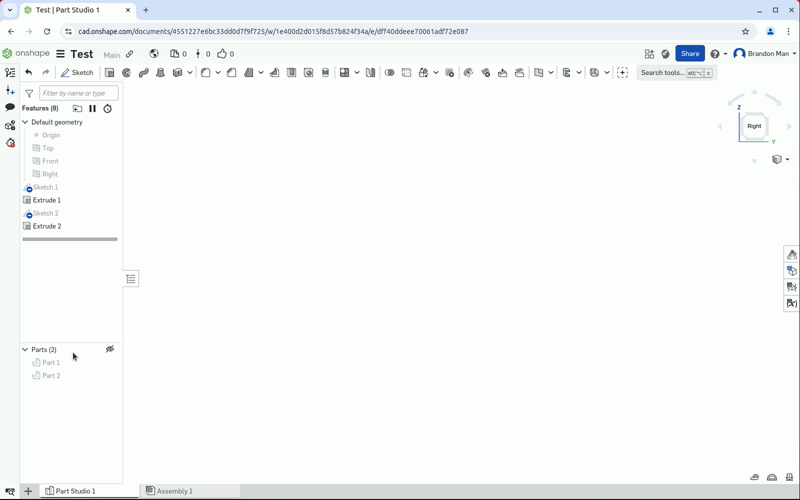
key_down(shift)
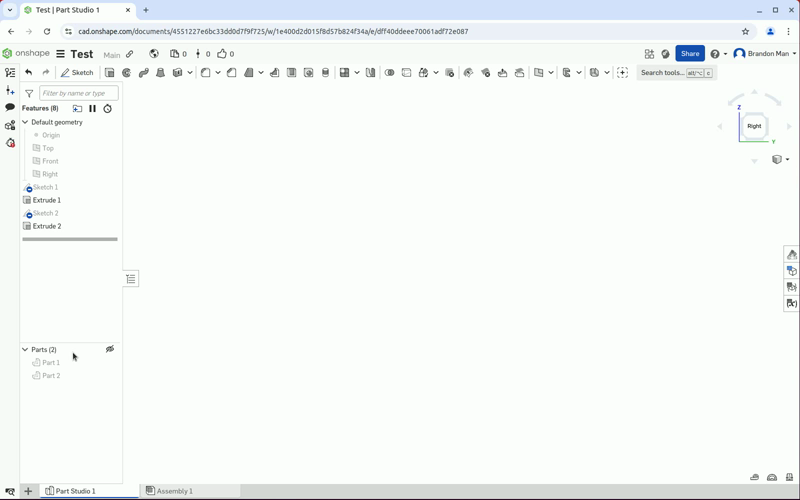
key(right)
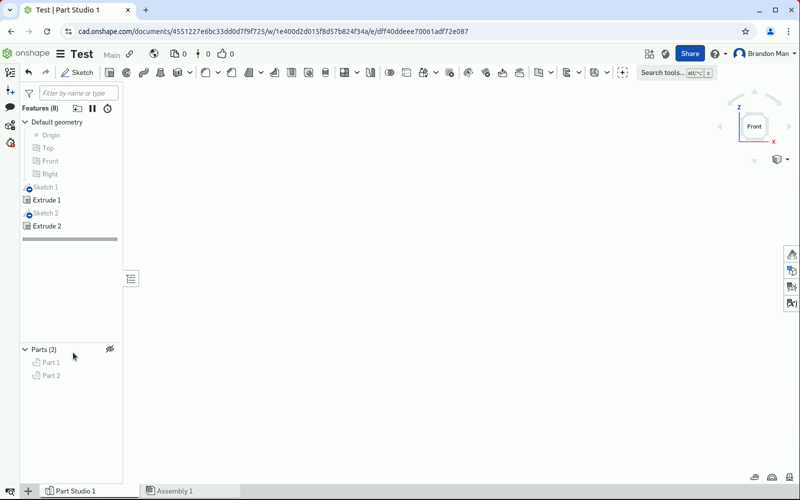
key_up(shift)
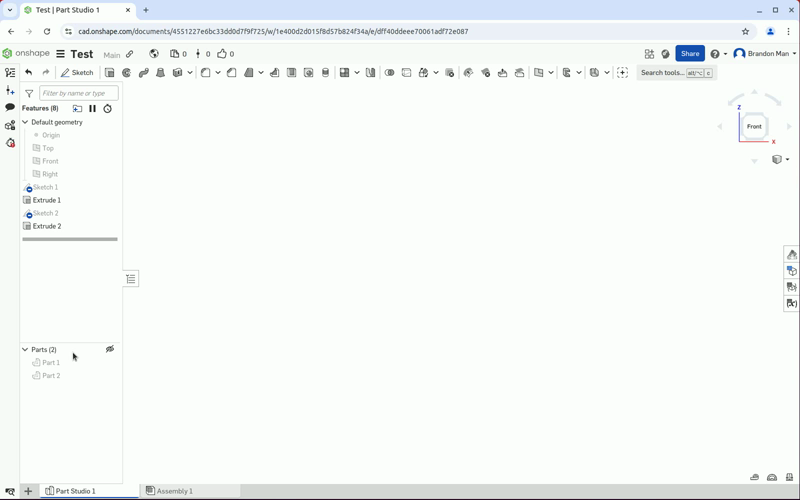
key(space)
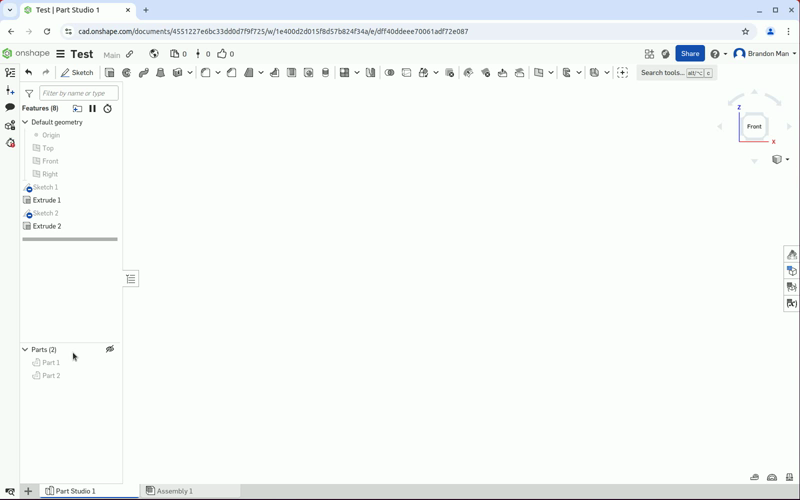
key_down(shift)
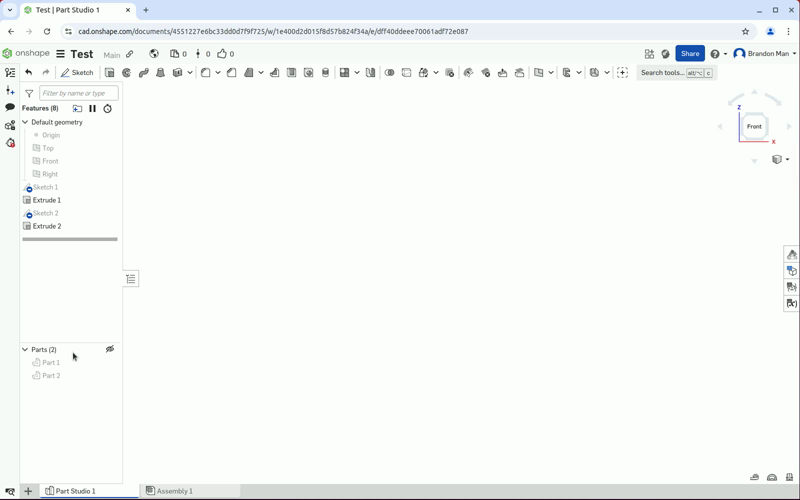
key(down)
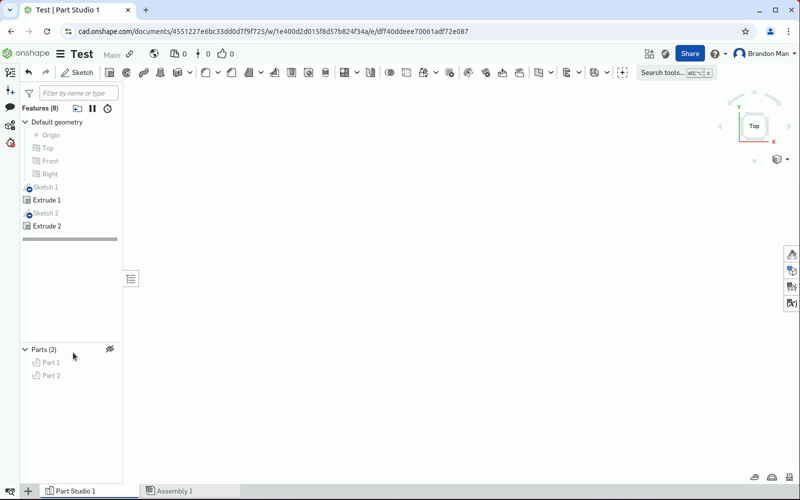
key_up(shift)
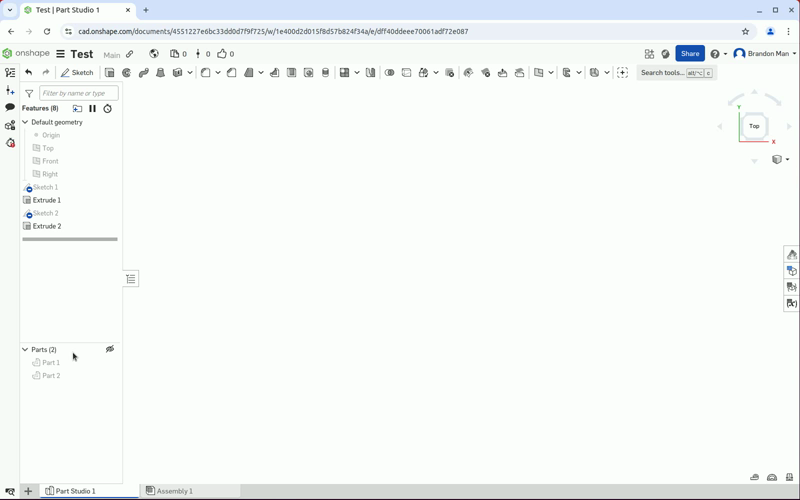
mouse_move(73, 352)
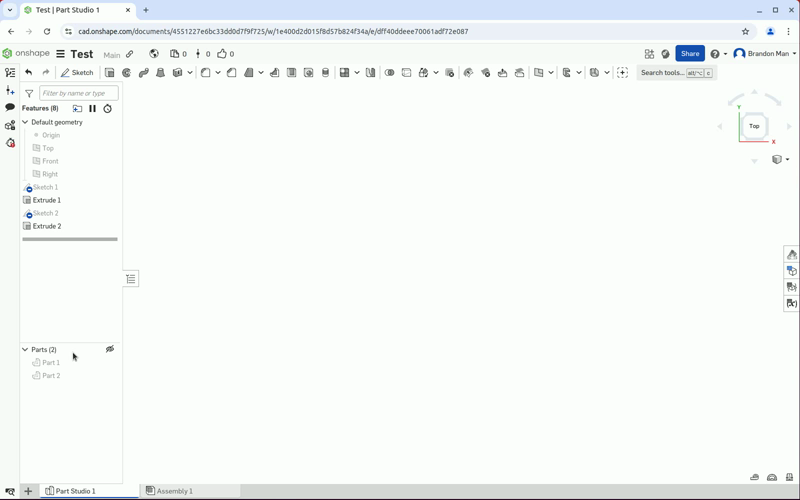
key(shift+y)
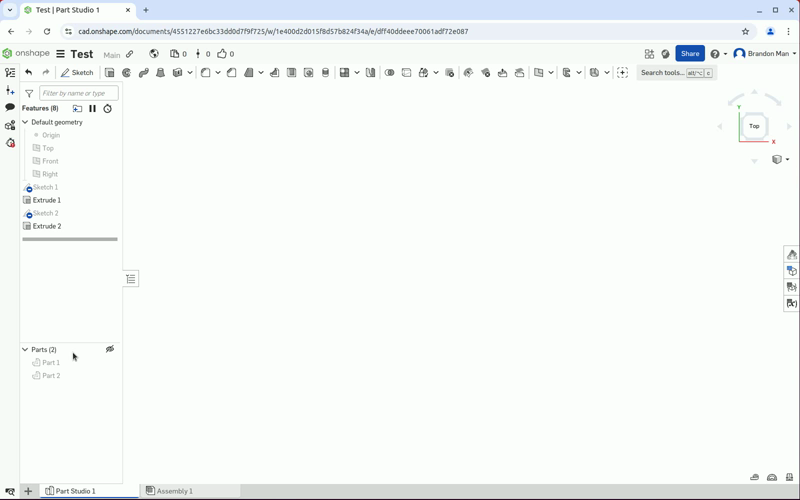
key(shift+s)
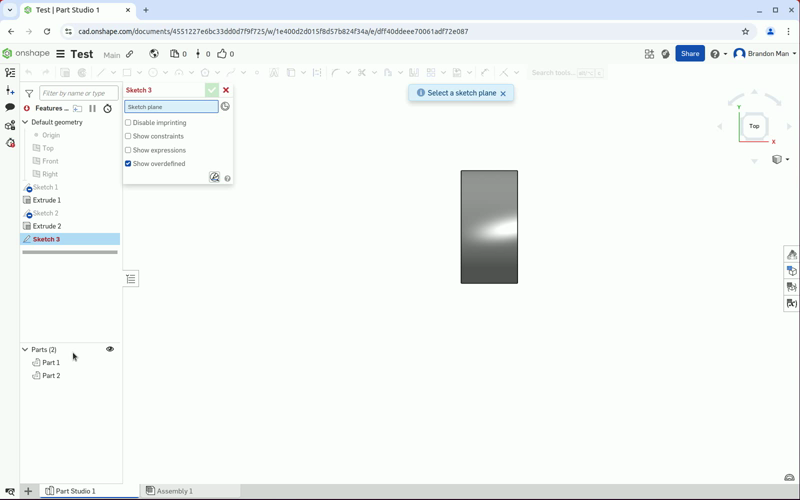
mouse_move(73, 150)
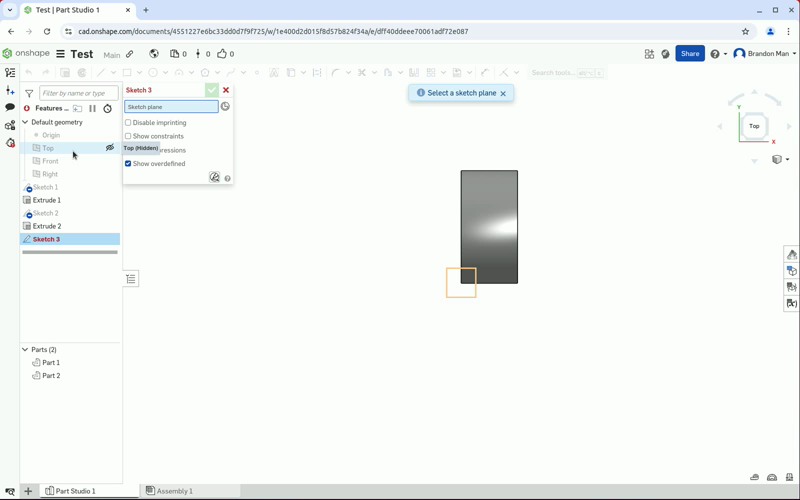
click(73, 150)
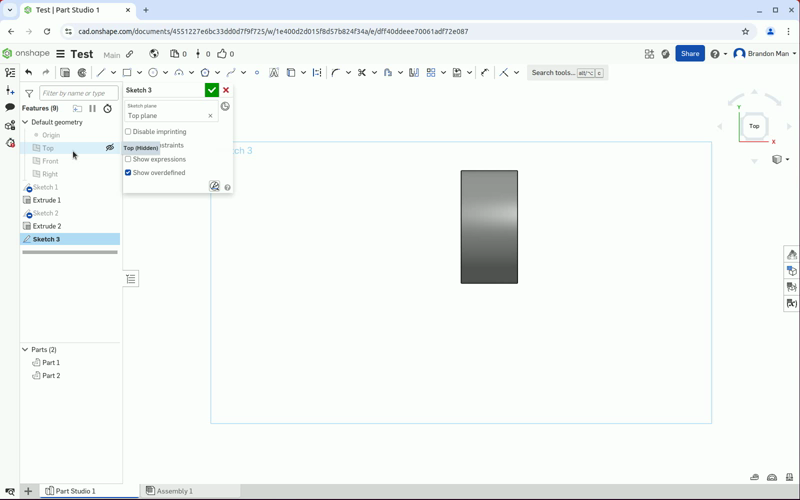
mouse_move(73, 352)
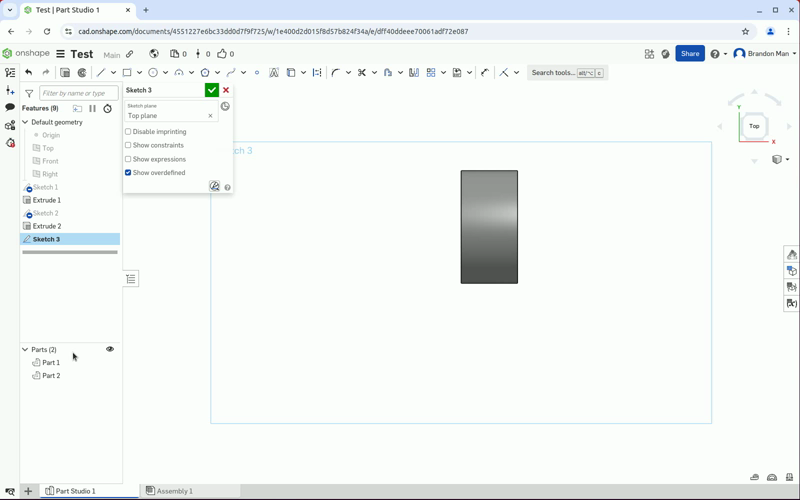
key(y)
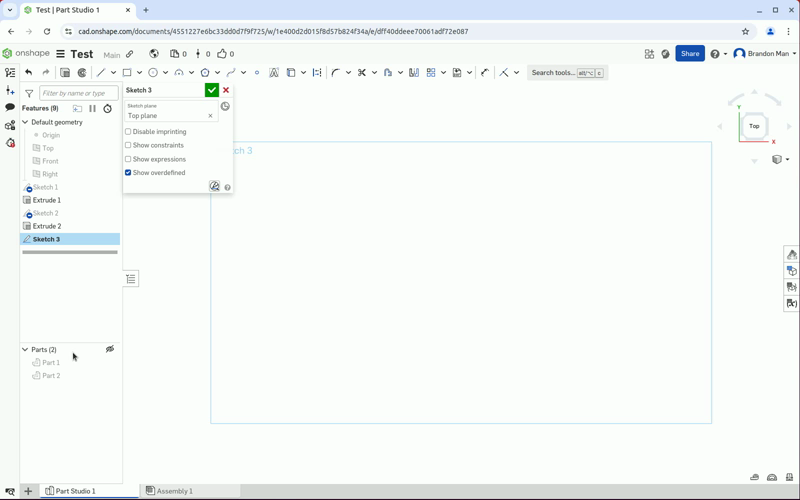
key(l)
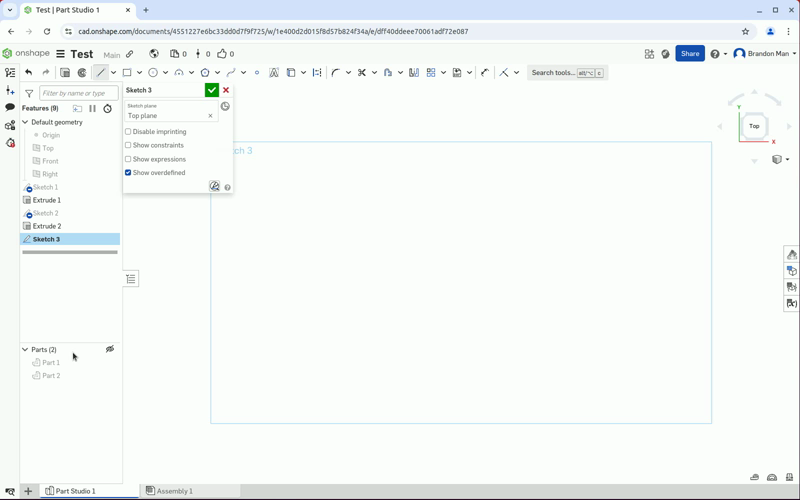
key_down(shift)
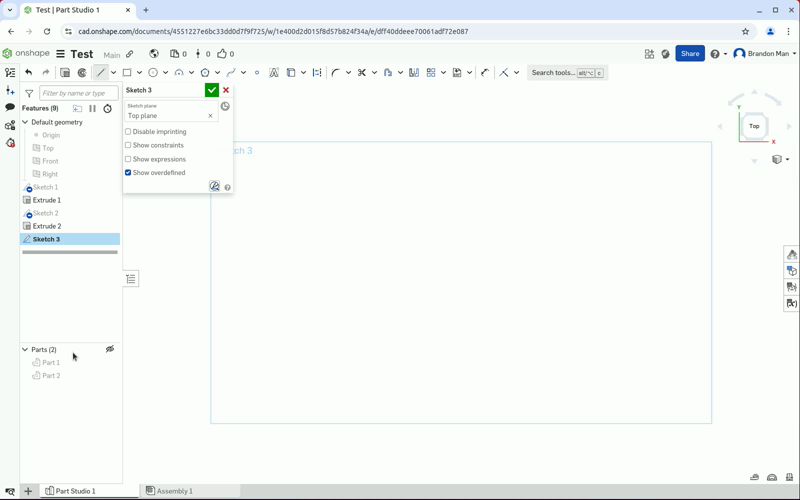
mouse_move(515, 282)
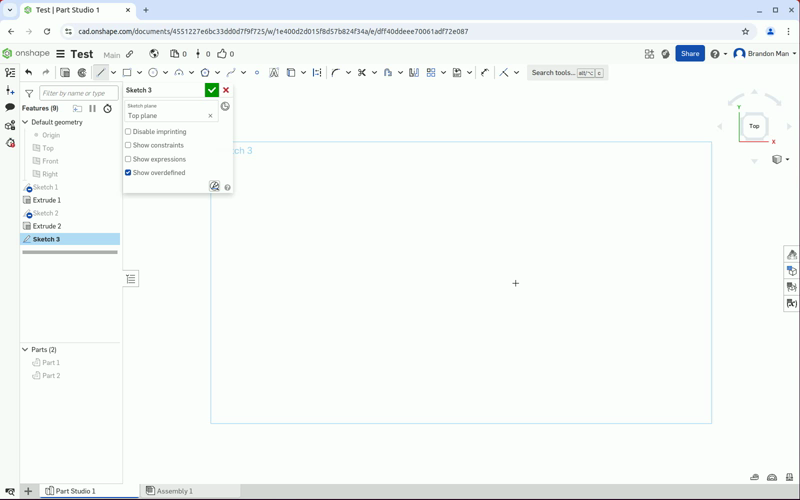
click(515, 282)
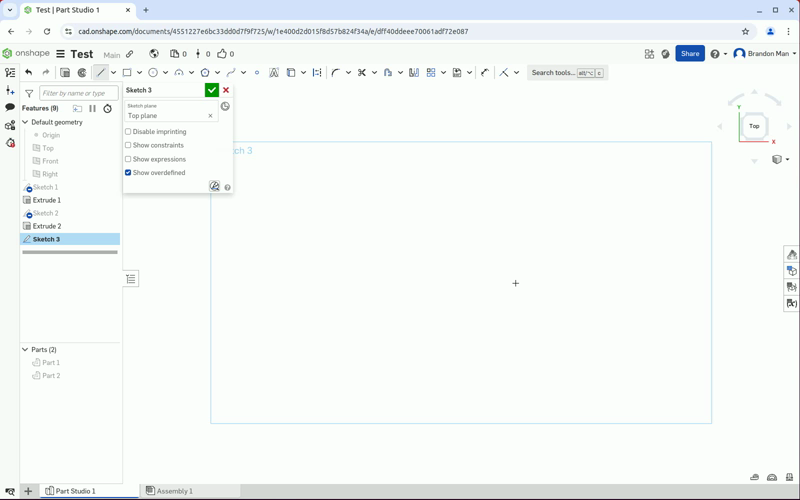
key_up(shift)
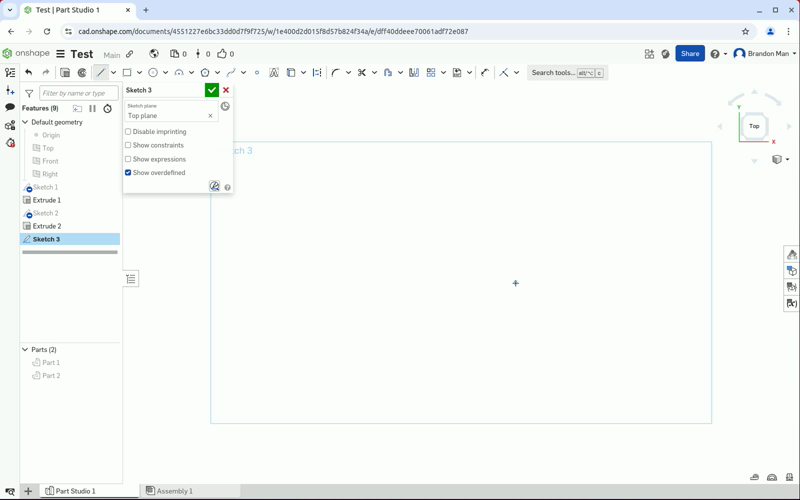
key_down(shift)
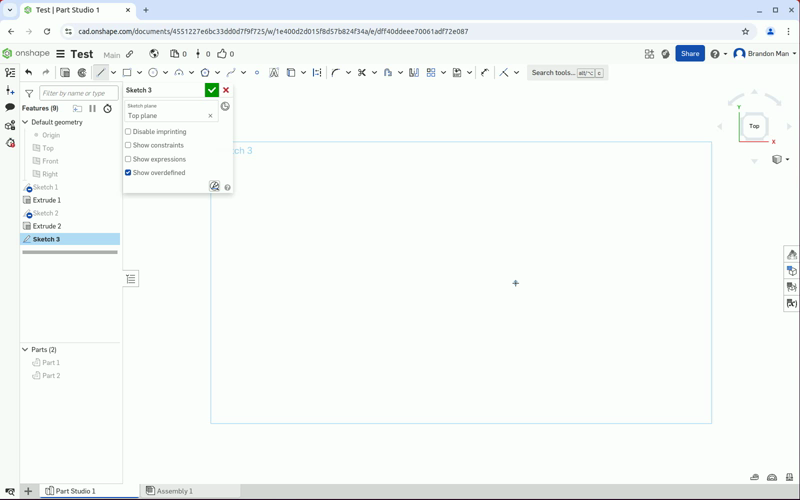
mouse_move(545, 282)
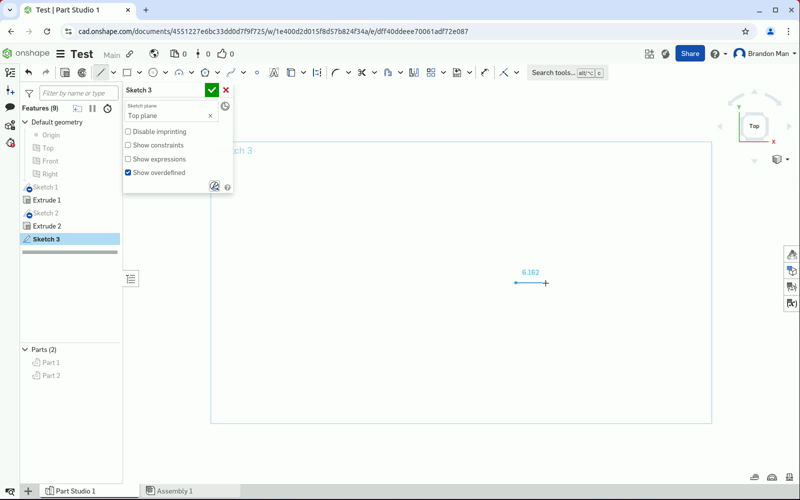
mouse_move(562, 282)
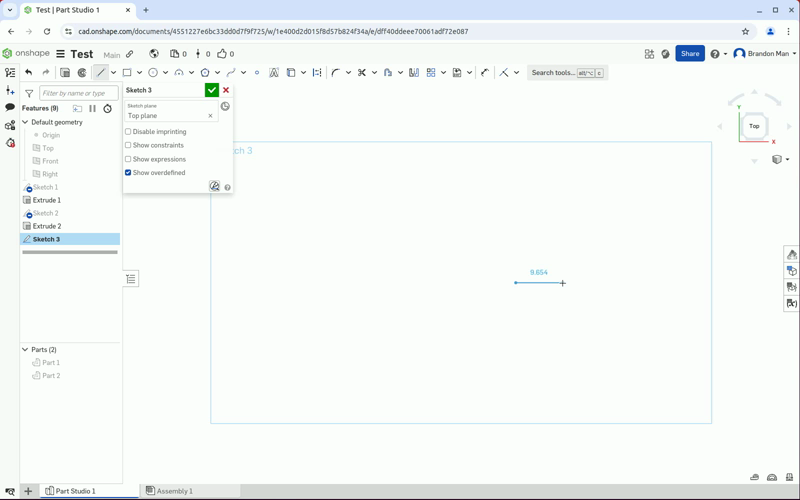
click(562, 282)
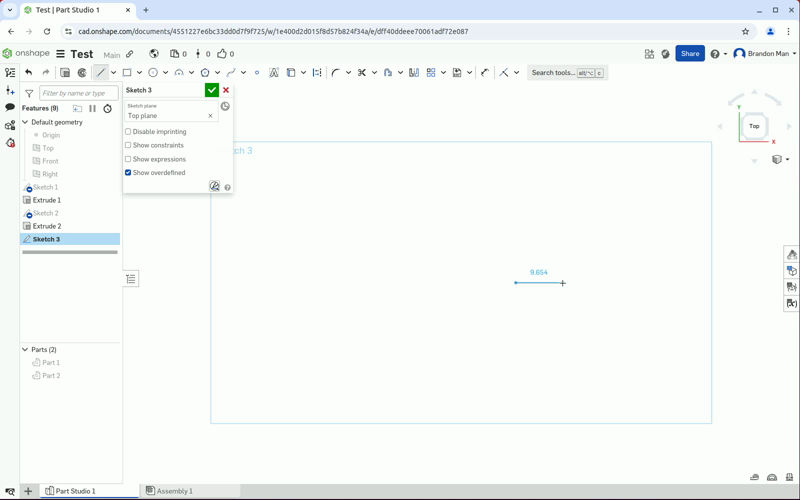
key_up(shift)
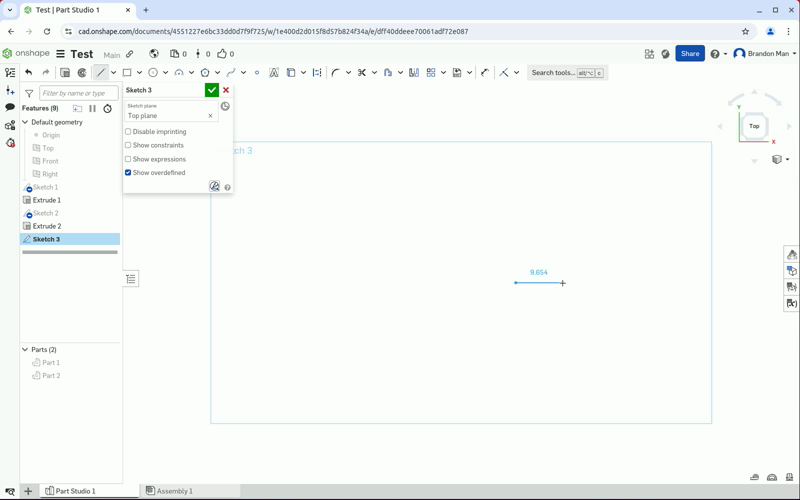
key_down(shift)
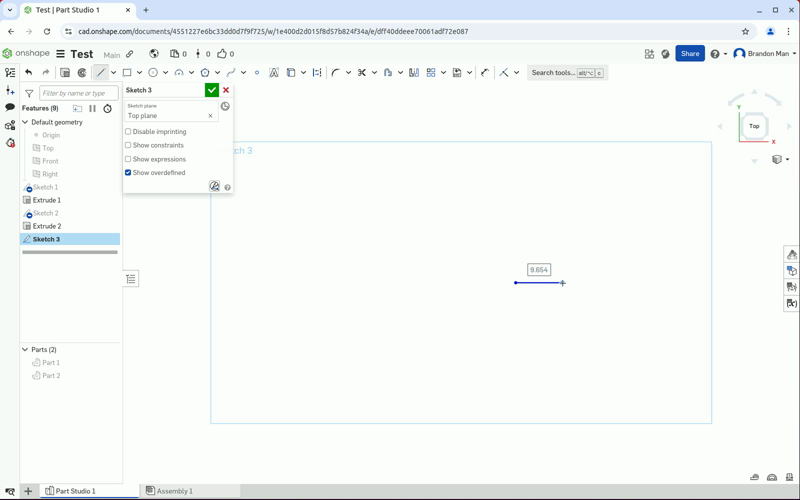
mouse_move(562, 171)
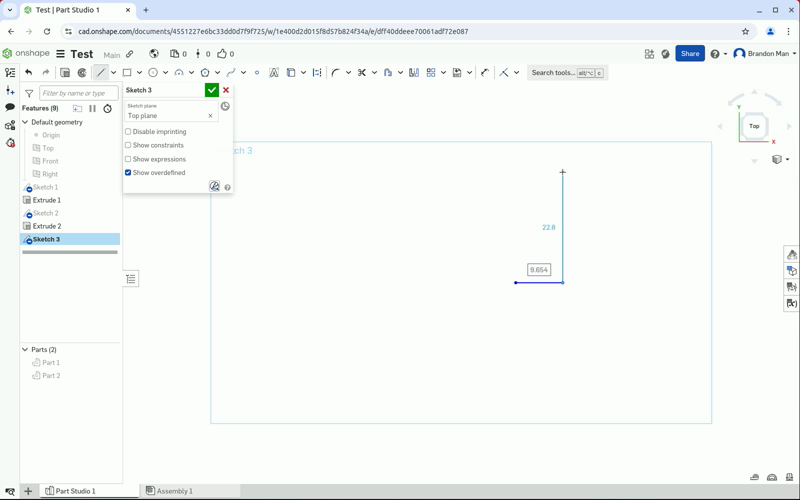
click(562, 171)
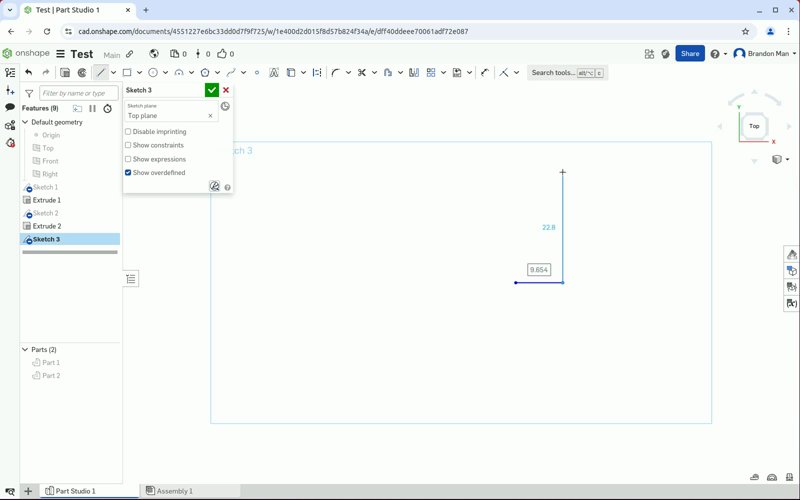
key_up(shift)
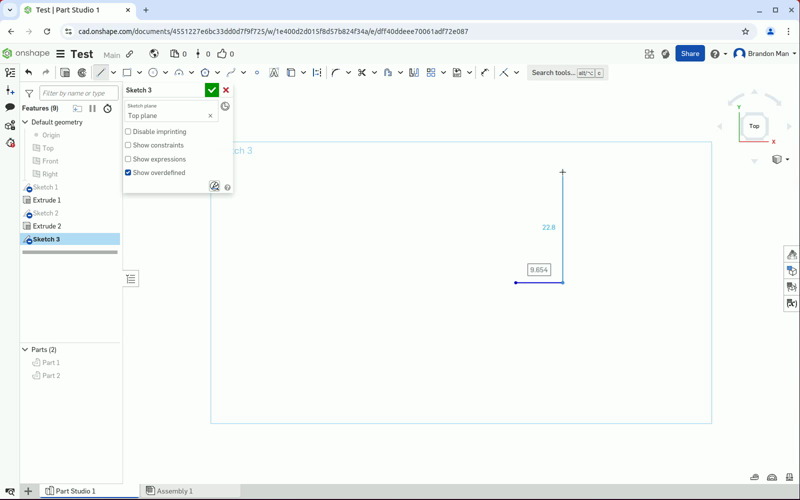
key_down(shift)
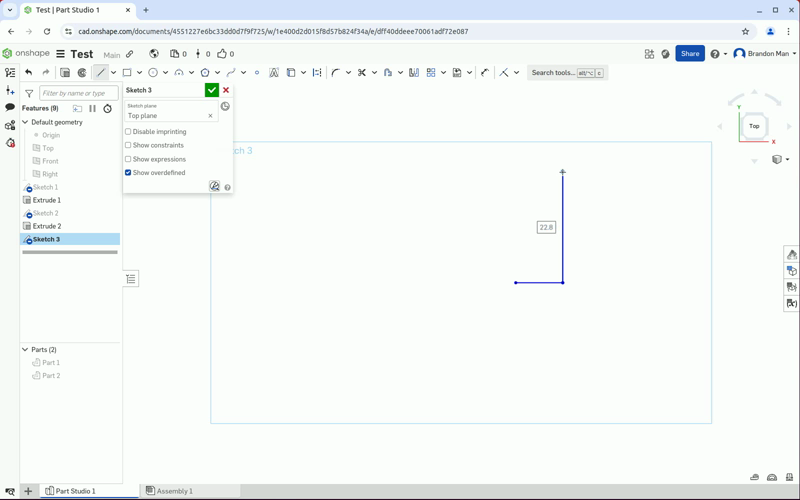
mouse_move(589, 171)
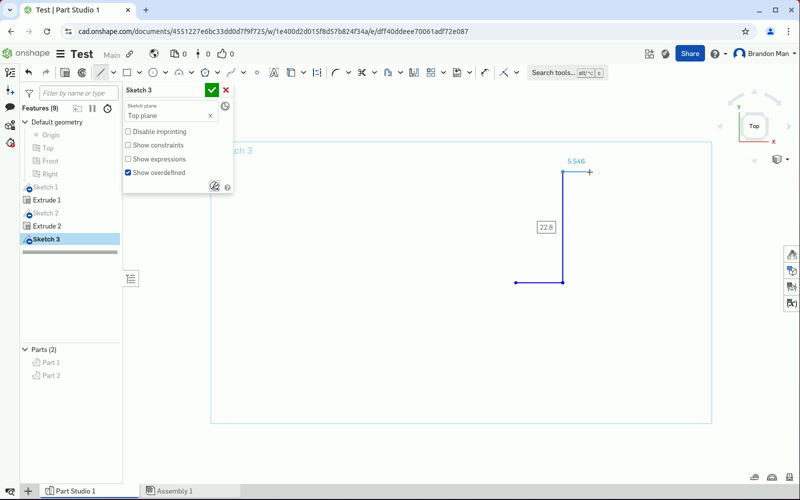
mouse_move(515, 171)
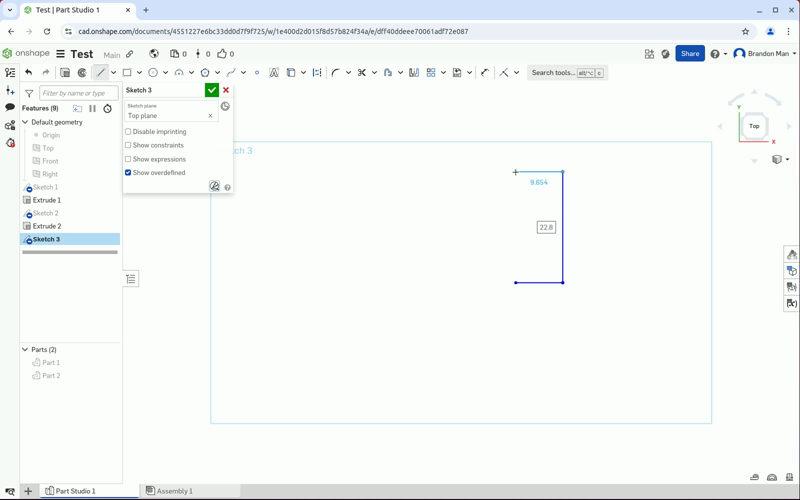
click(515, 171)
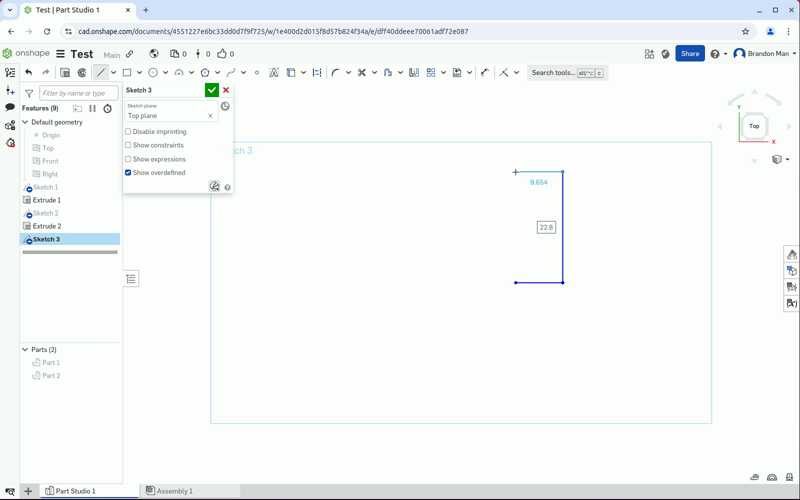
key_up(shift)
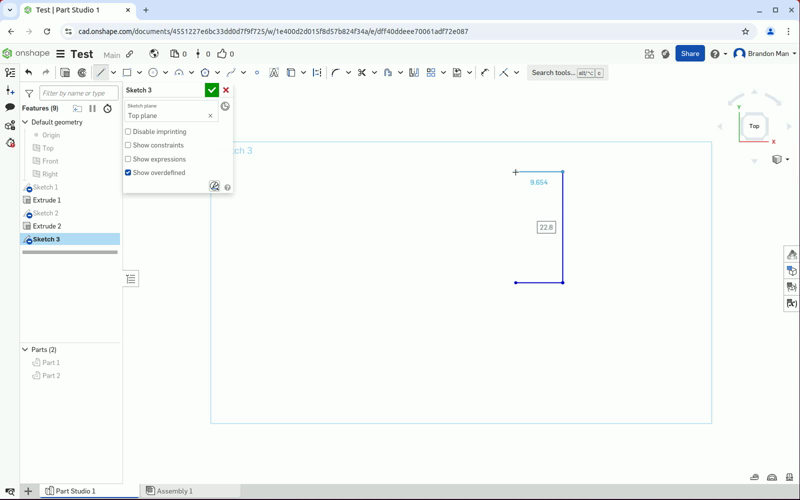
key_down(shift)
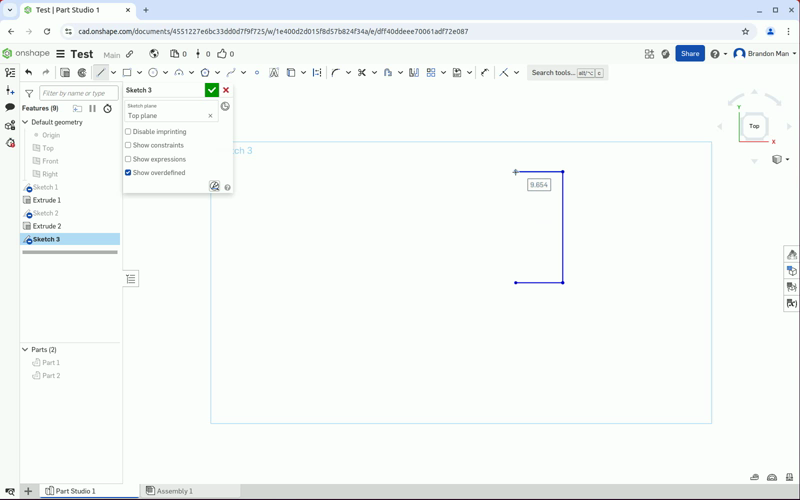
mouse_move(515, 282)
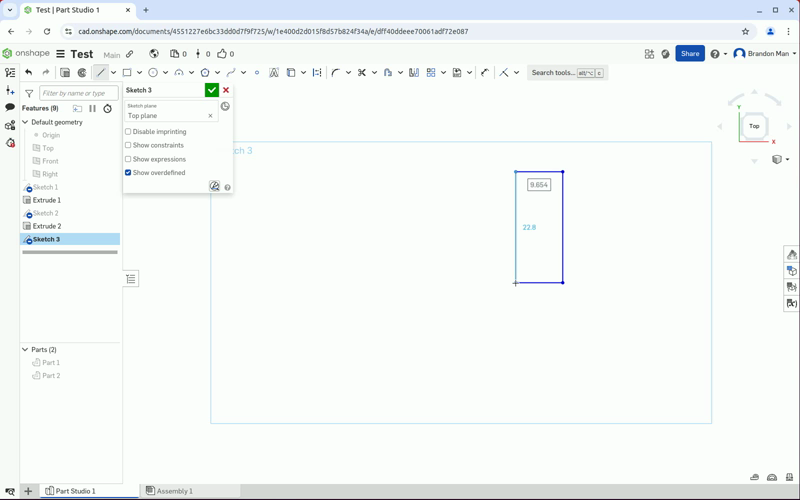
key_up(shift)
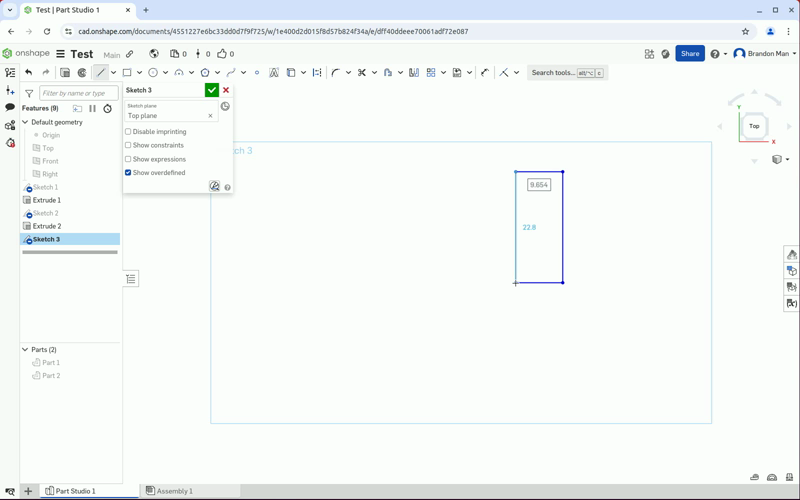
click(515, 282)
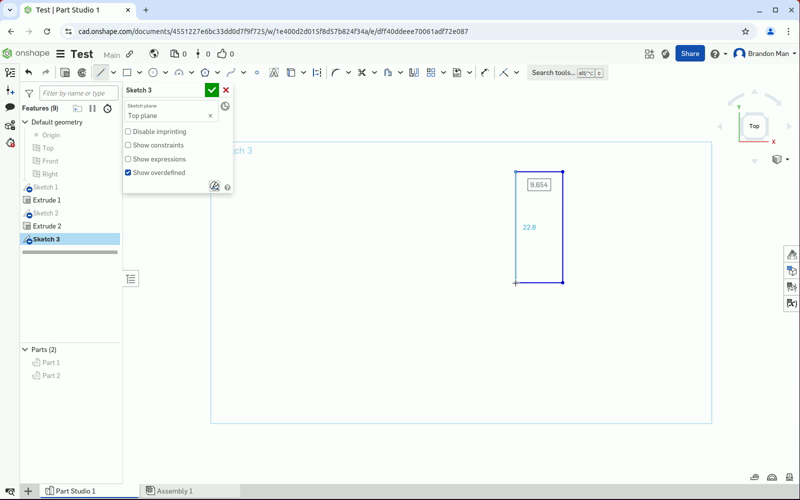
key(esc)
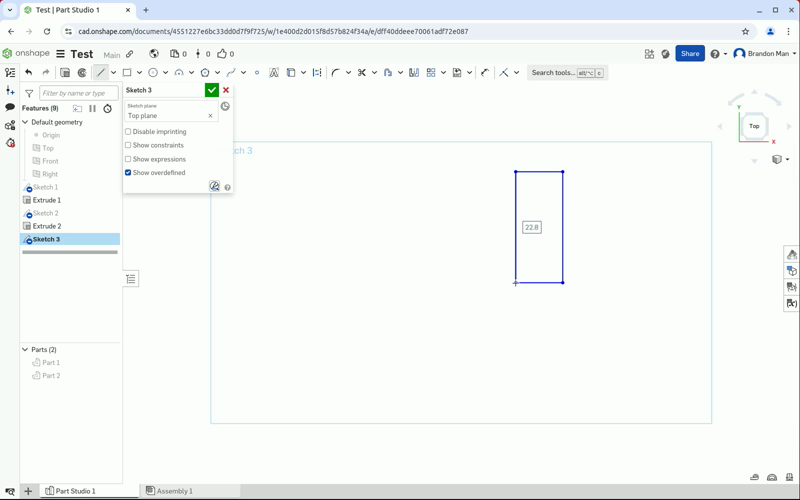
mouse_move(526, 252)
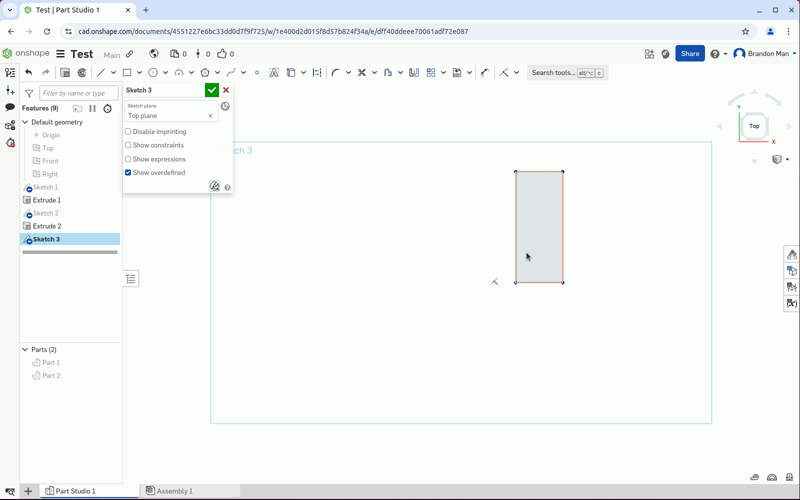
click(526, 252)
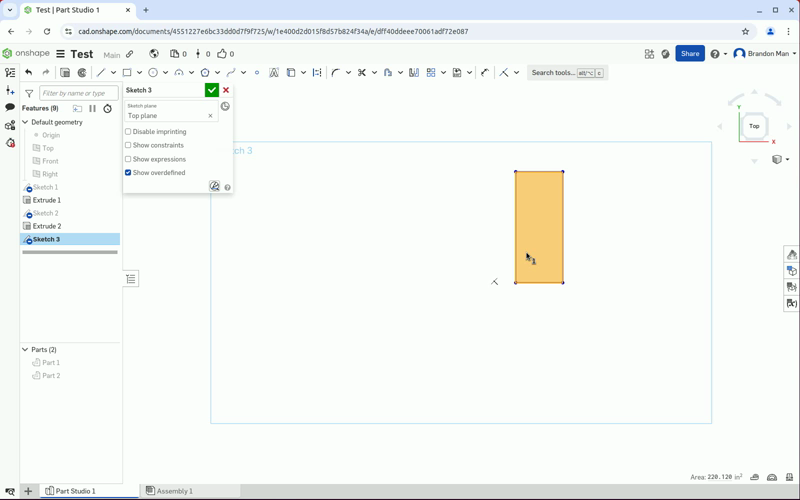
mouse_move(73, 352)
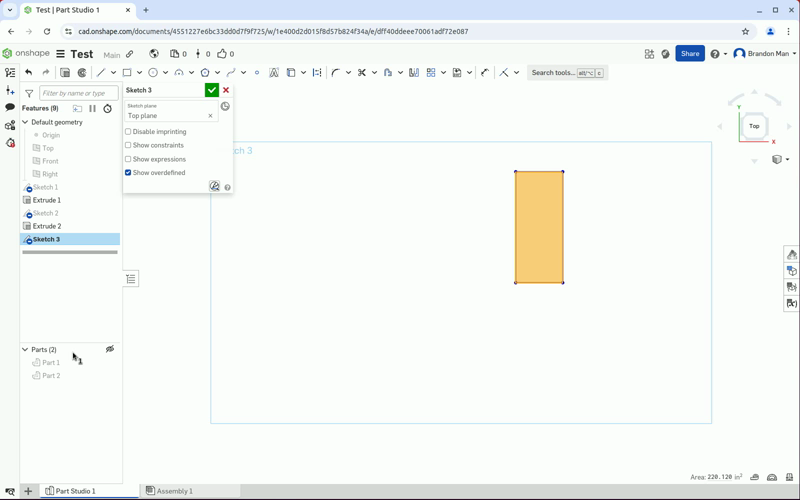
key(shift+y)
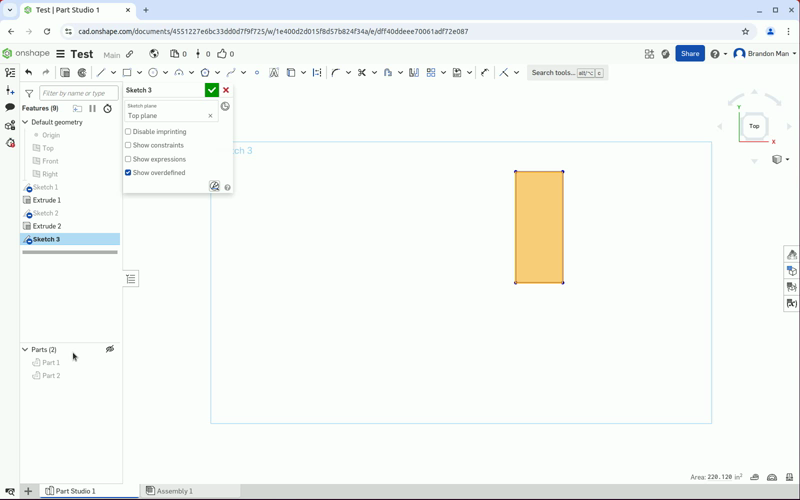
key(shift+e)
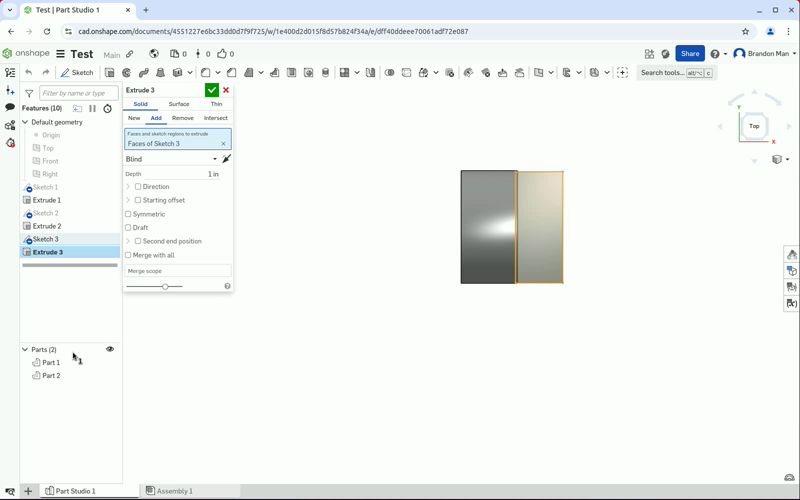
mouse_move(143, 106)
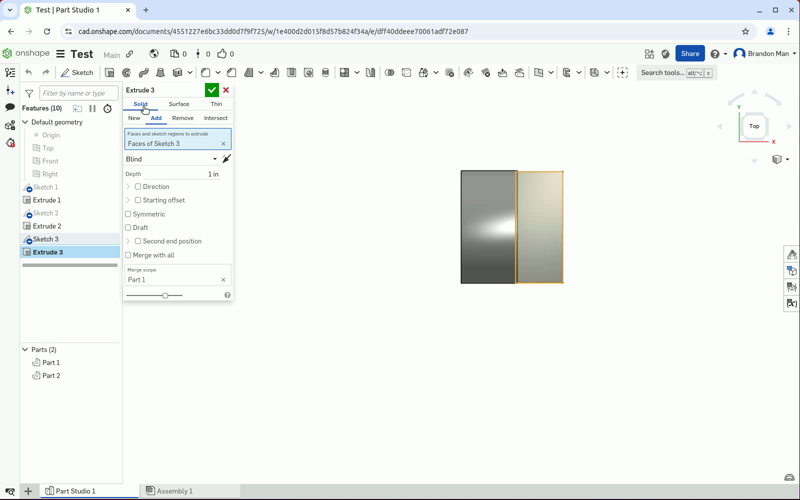
click(143, 106)
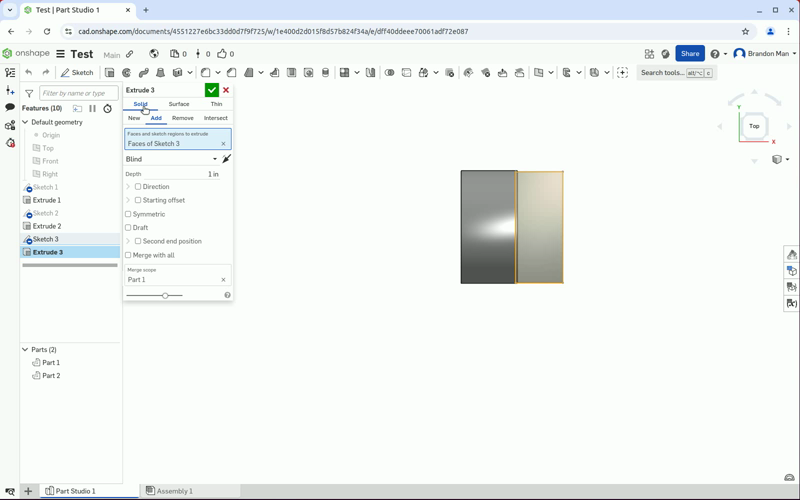
mouse_move(137, 120)
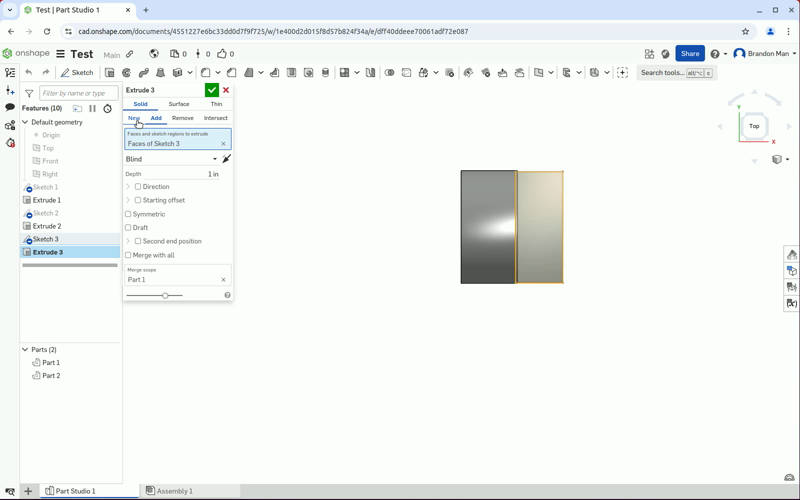
click(137, 120)
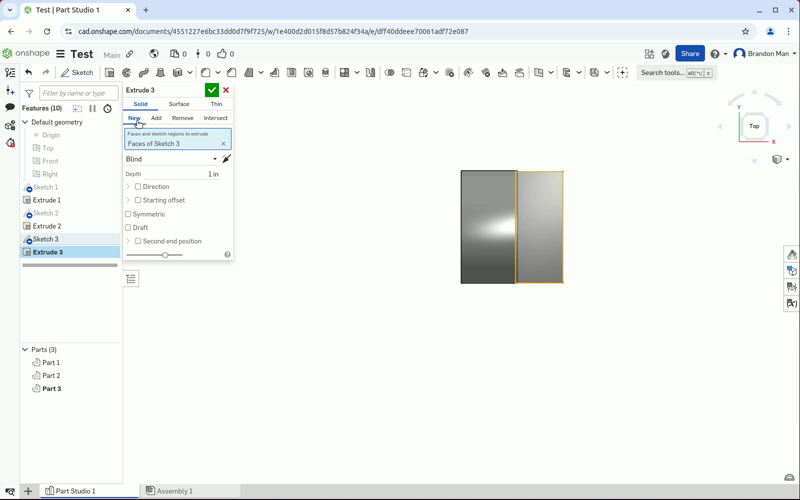
key(tab, 4)
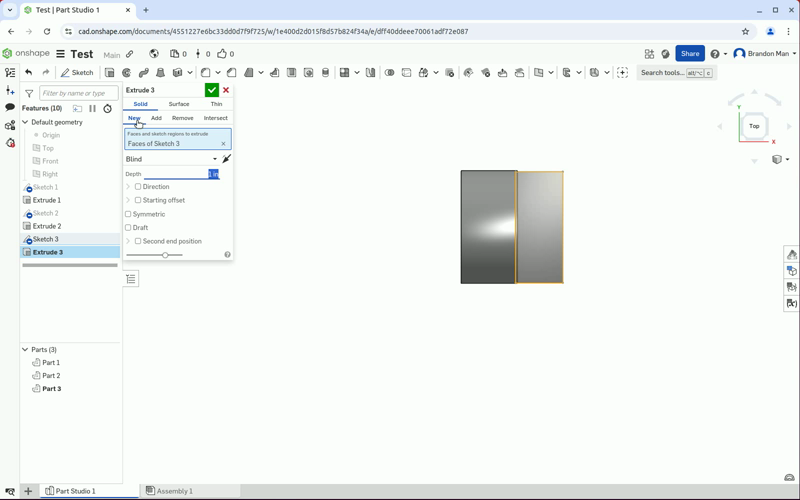
text(-11.554)
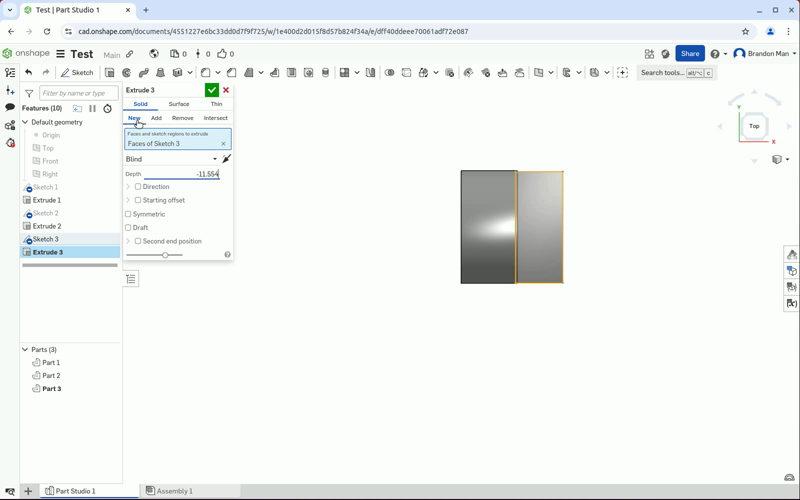
key(enter)
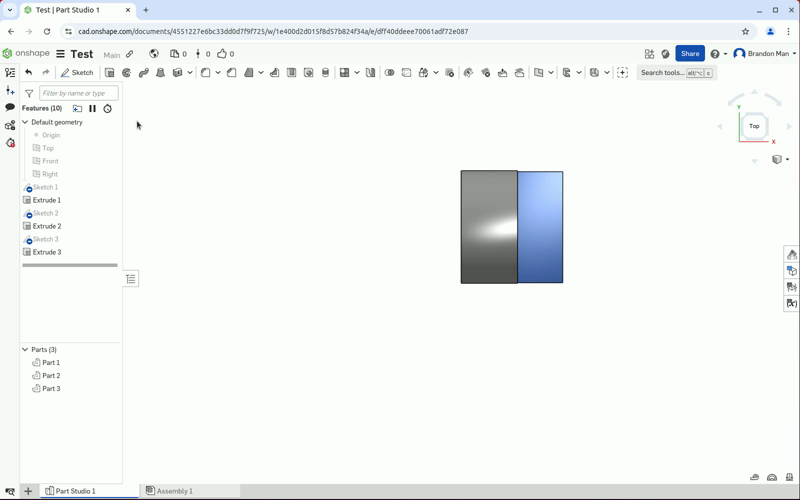
key(shift+h)
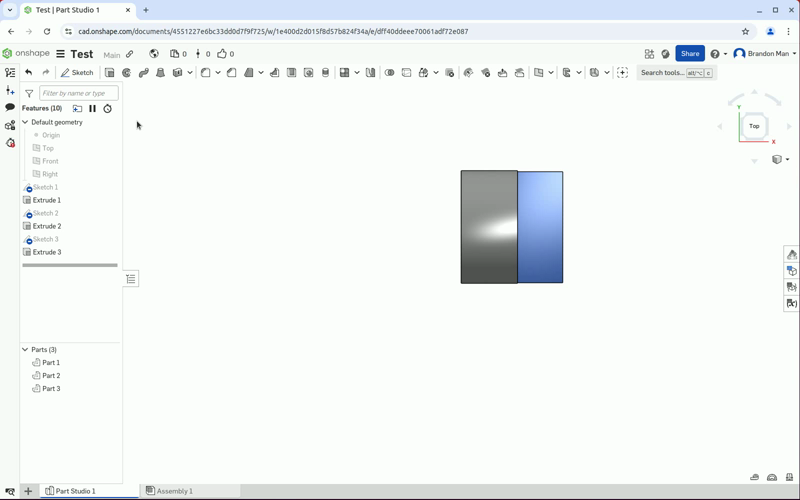
key(shift+h)
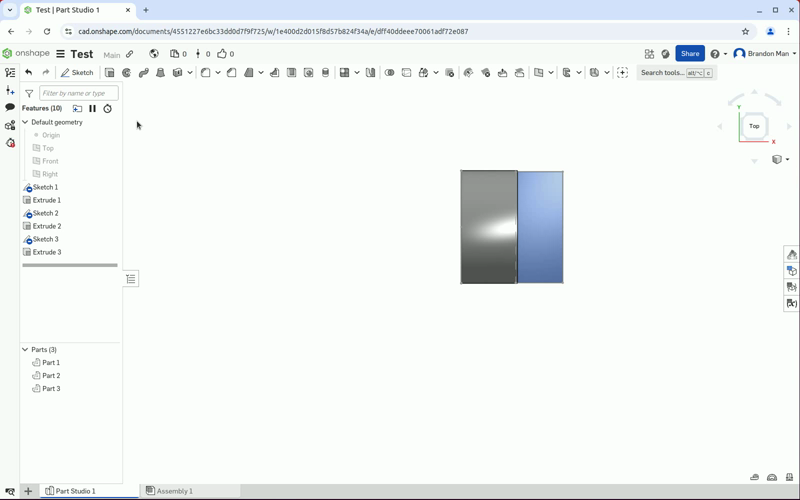
key(shift+7)
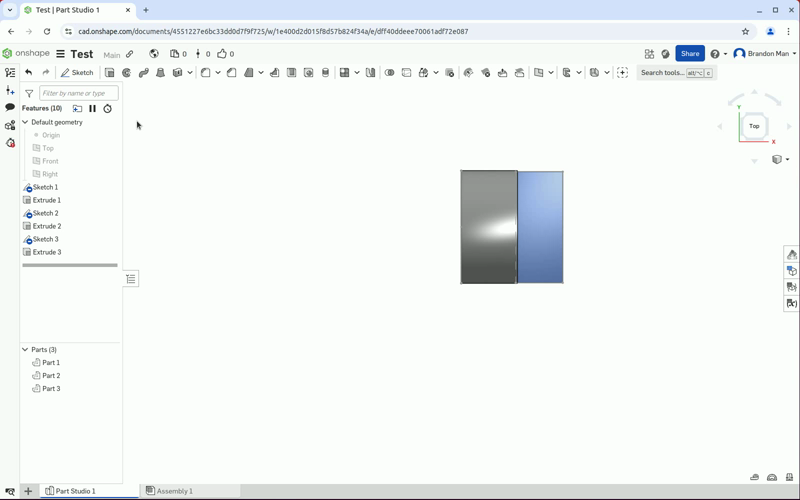
key(up, 3)
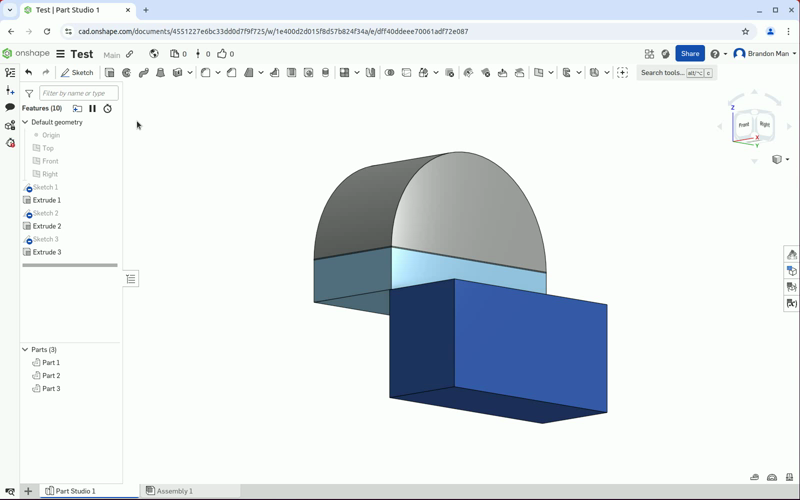
key(left, 3)
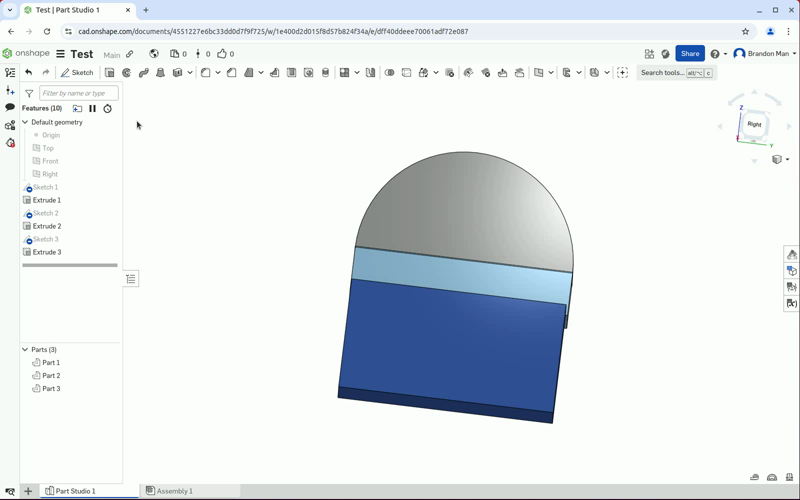
key(right, 3)
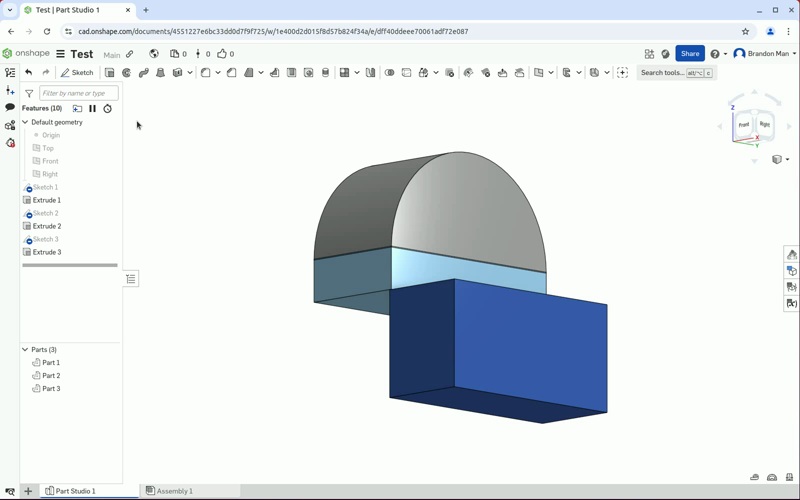
key(down, 3)
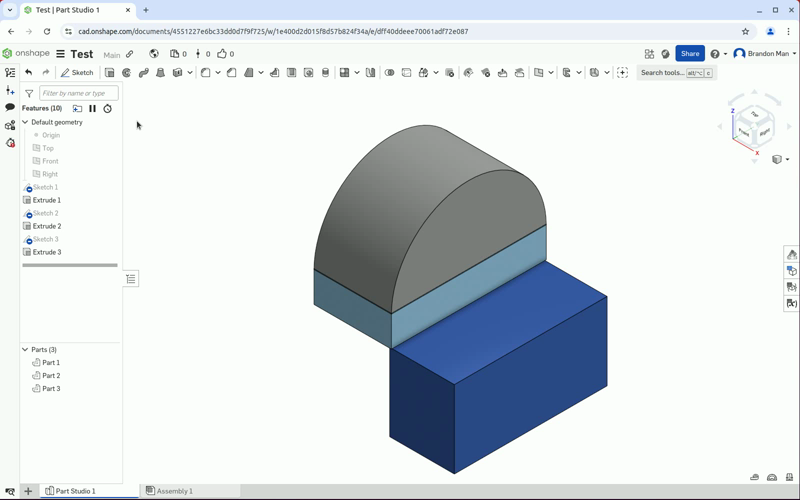
mouse_move(73, 189)
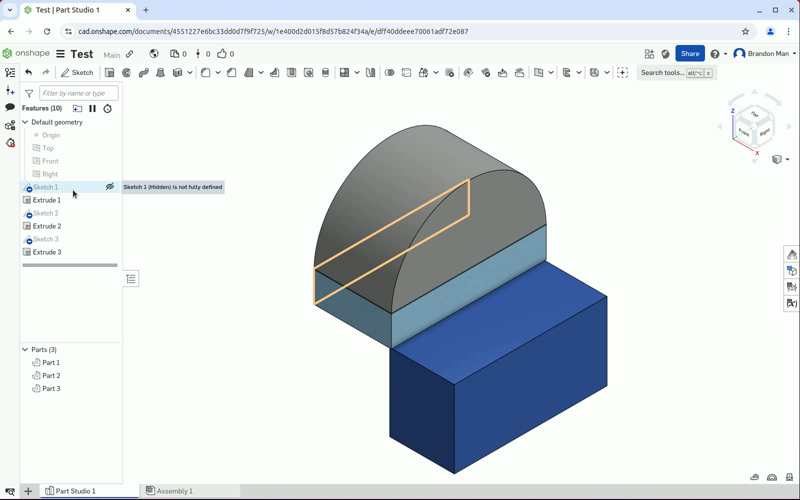
click(73, 189)